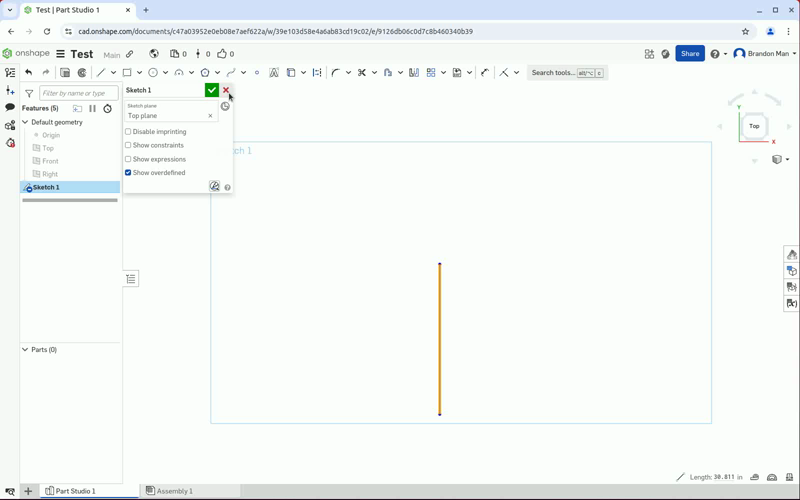
key(shift+h)
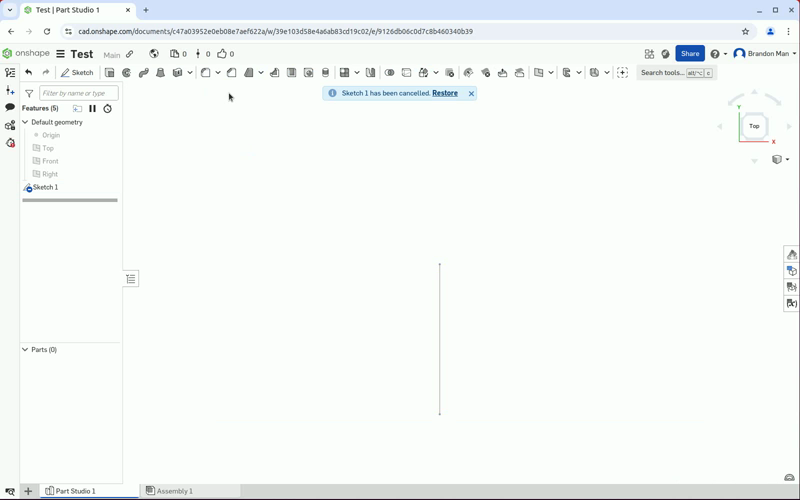
key(shift+s)
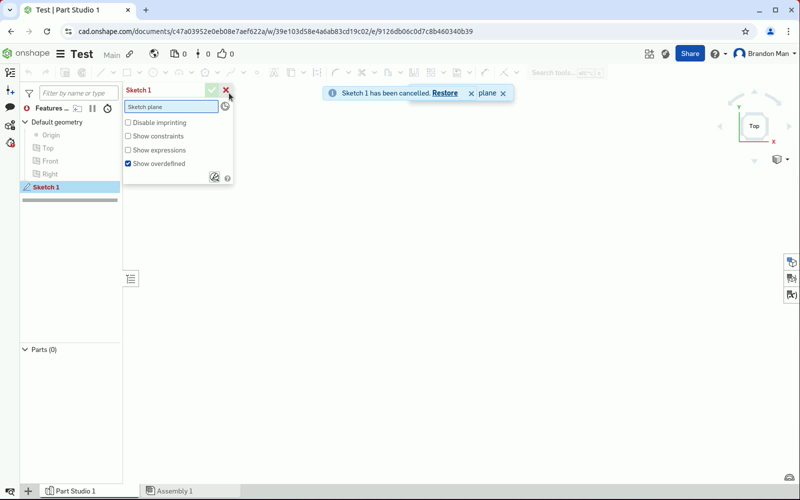
mouse_move(73, 150)
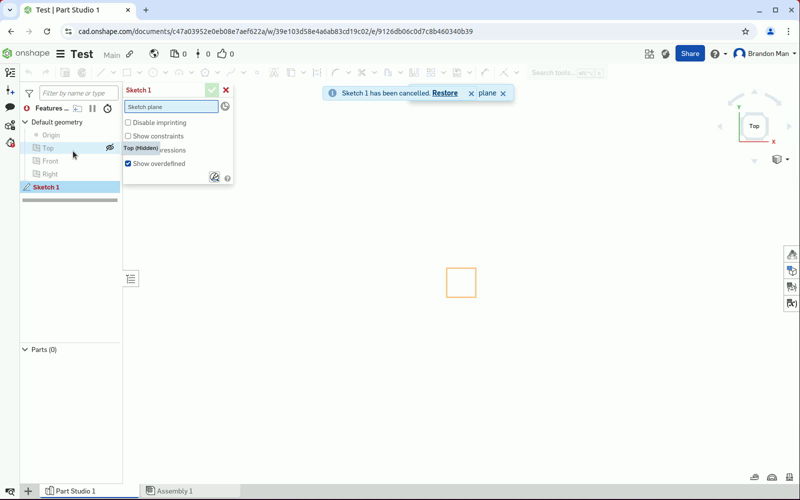
click(73, 150)
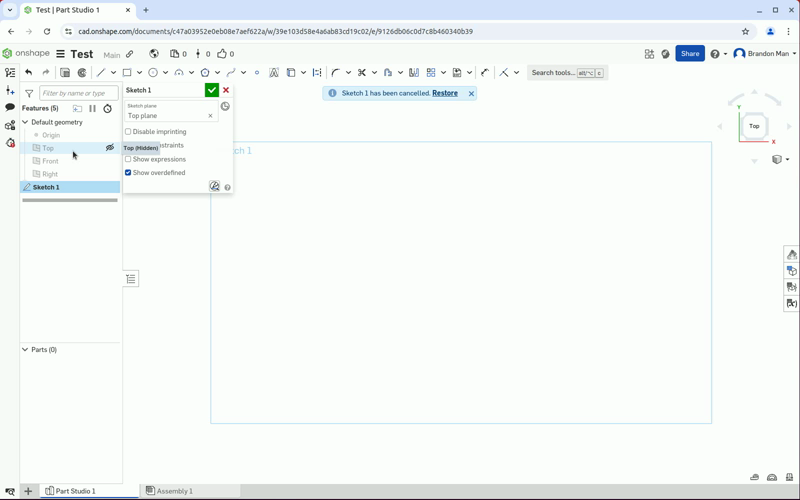
mouse_move(73, 352)
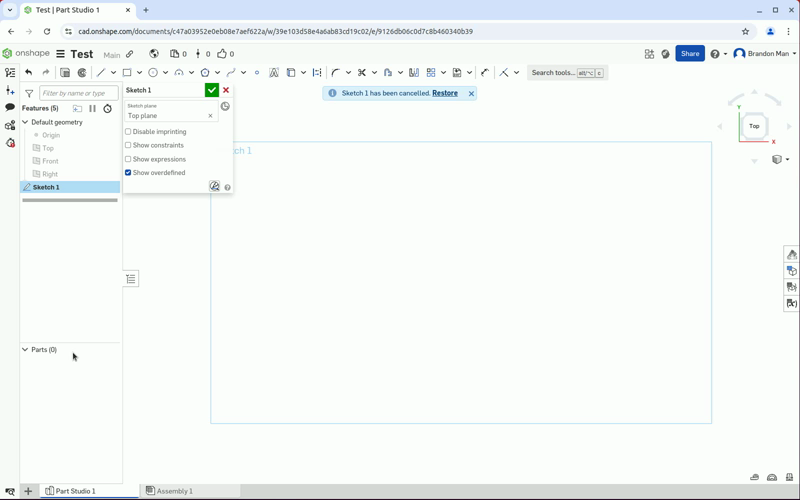
key(y)
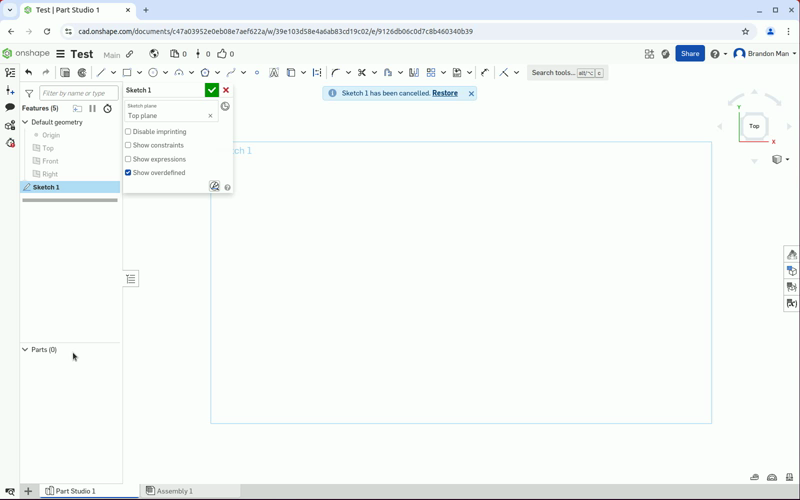
key(l)
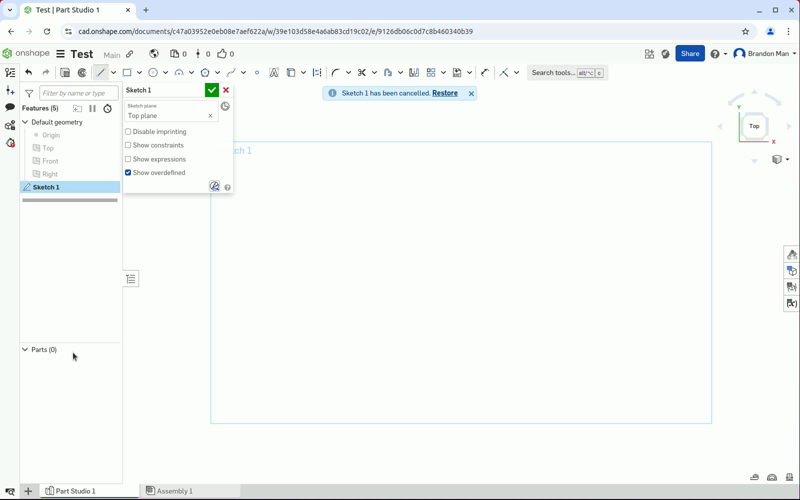
key_down(shift)
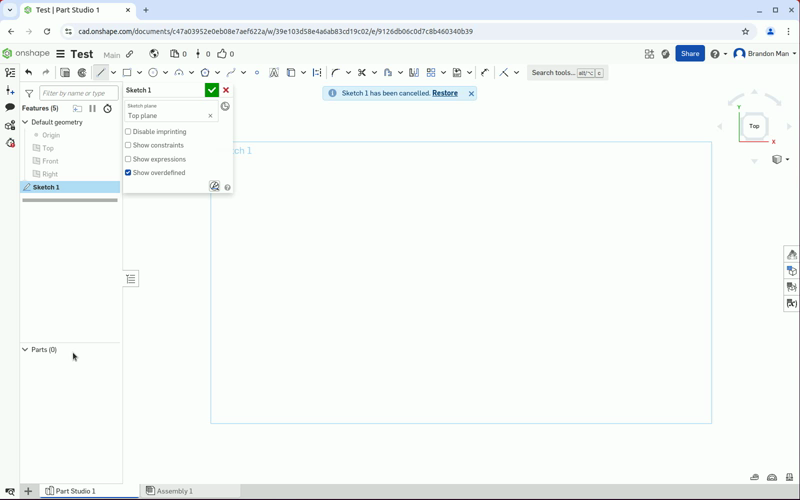
mouse_move(392, 250)
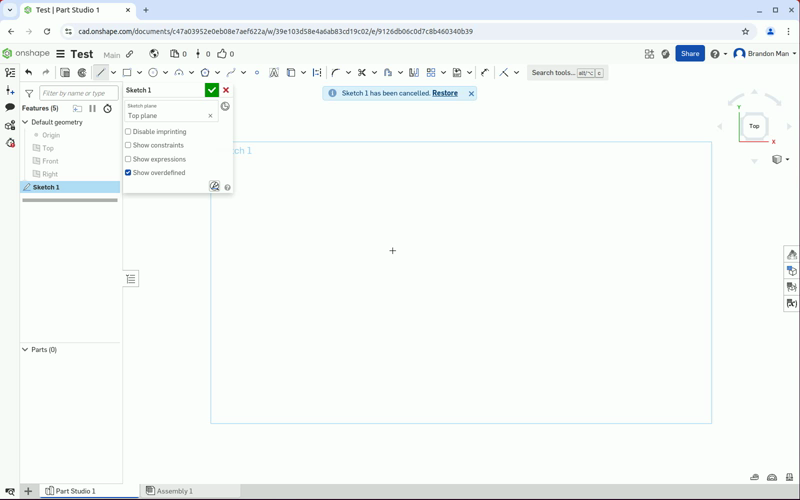
click(392, 250)
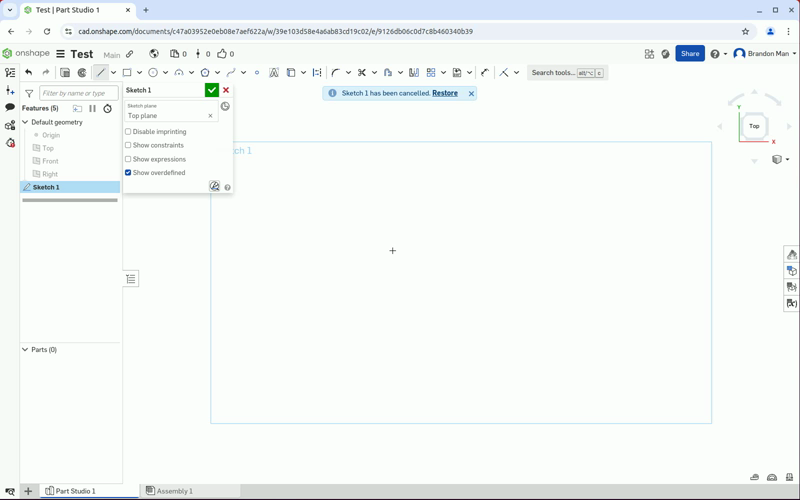
key_up(shift)
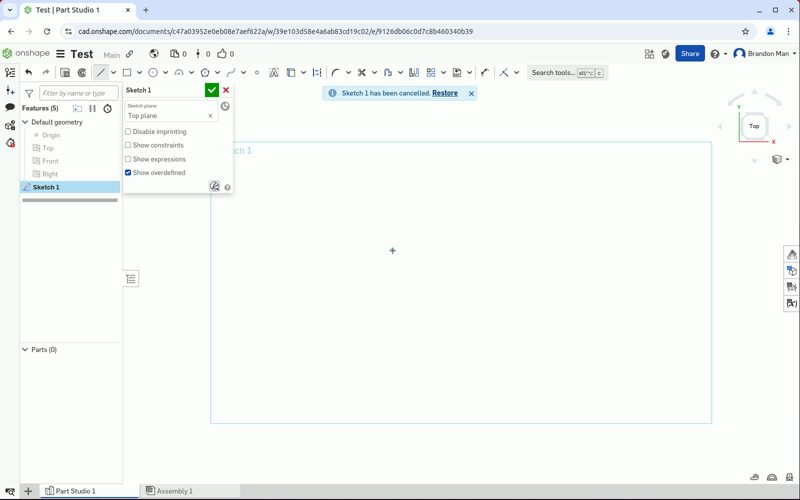
key_down(shift)
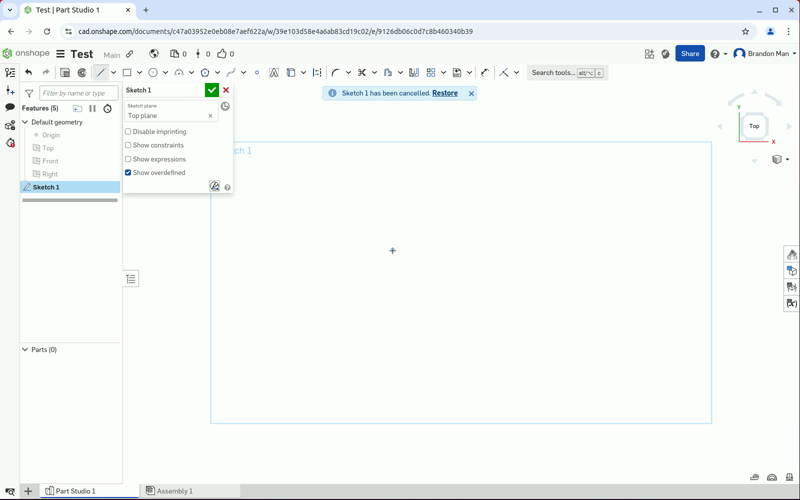
mouse_move(572, 250)
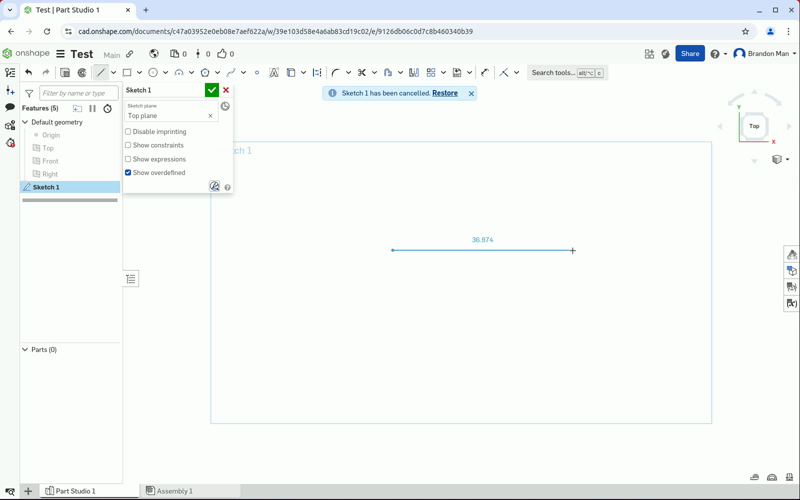
click(572, 250)
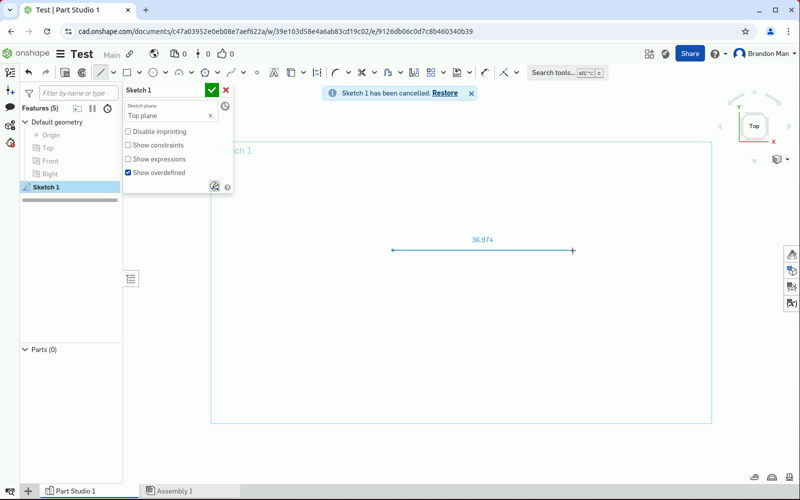
key_up(shift)
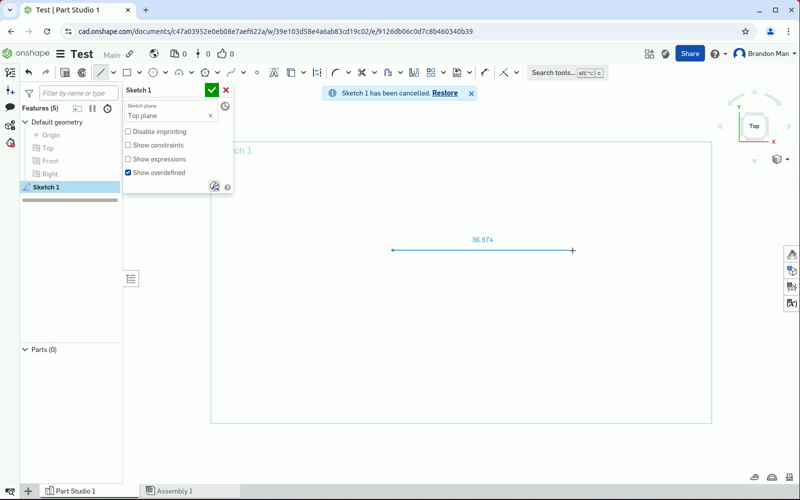
key_down(shift)
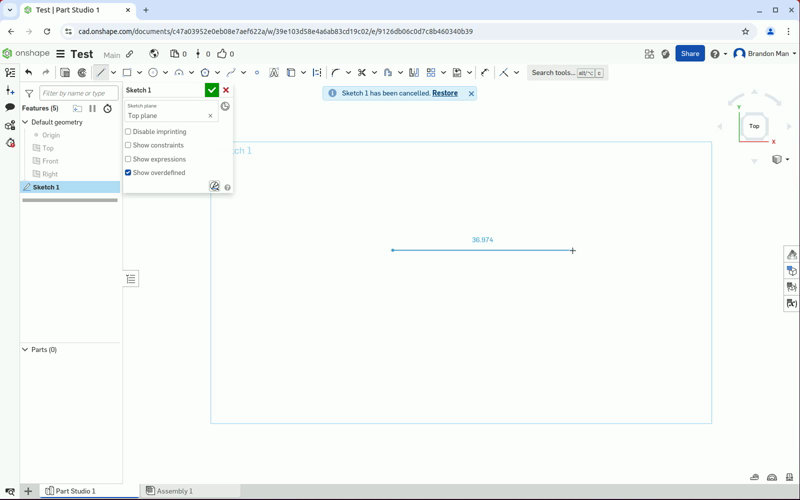
mouse_move(589, 250)
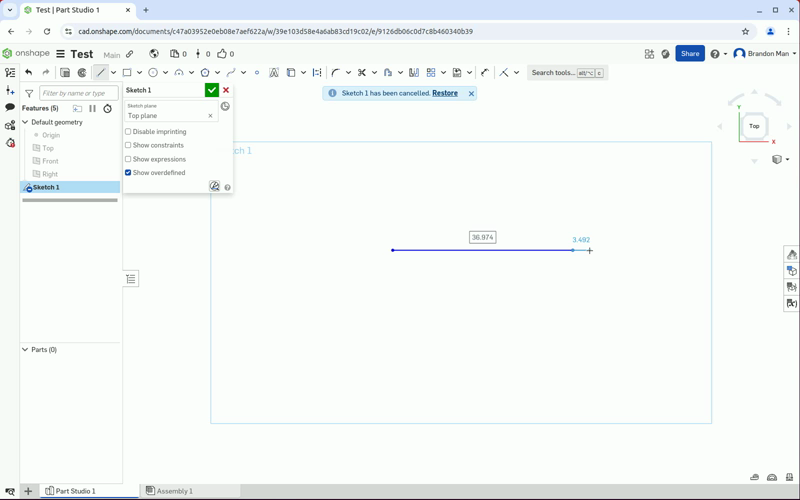
mouse_move(572, 233)
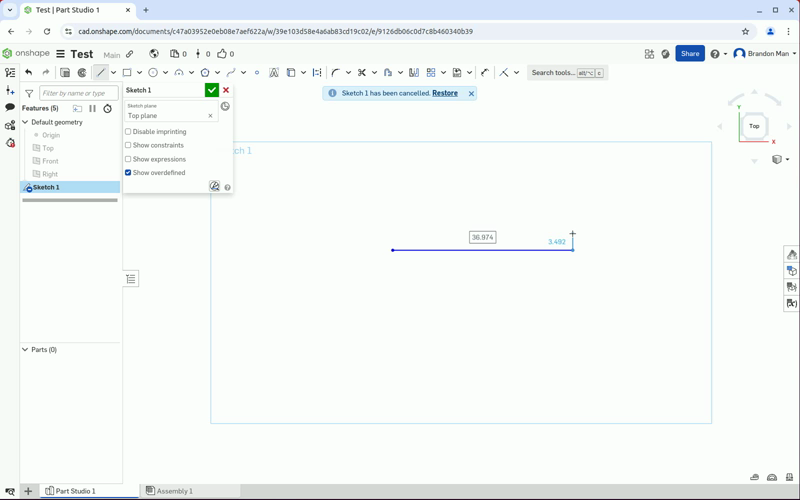
click(572, 233)
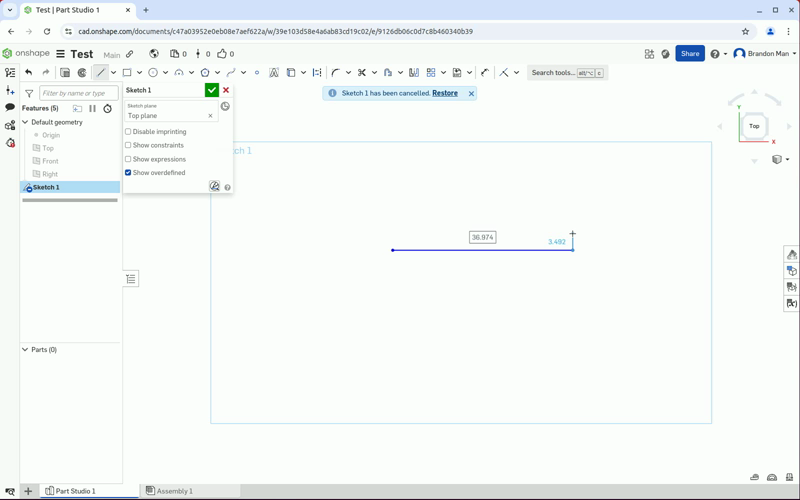
key_up(shift)
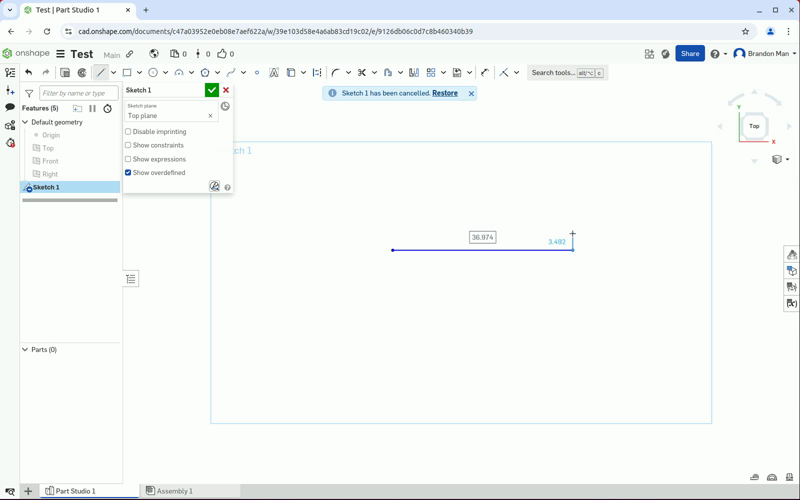
key_down(shift)
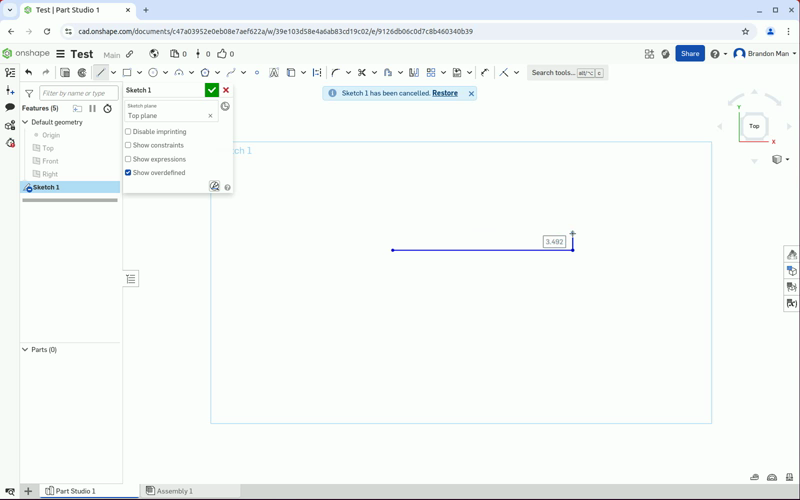
mouse_move(392, 233)
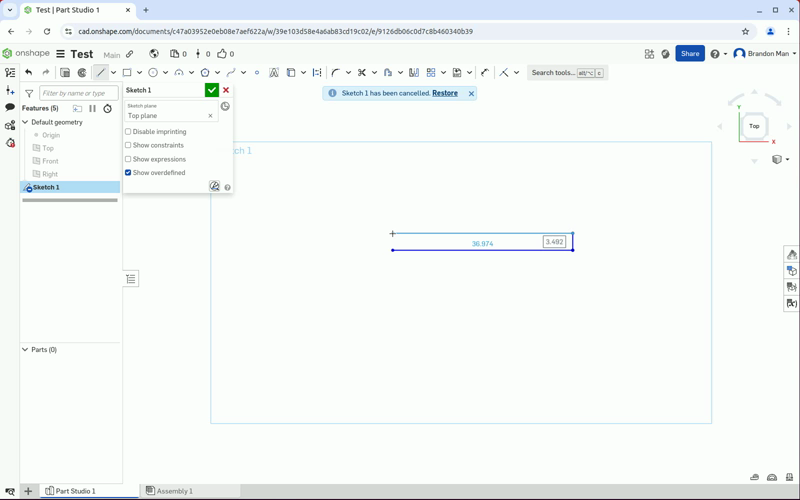
click(392, 233)
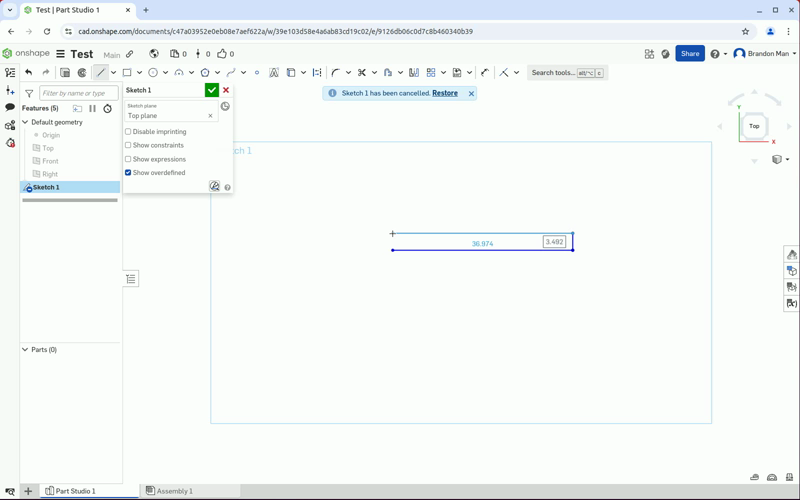
key_up(shift)
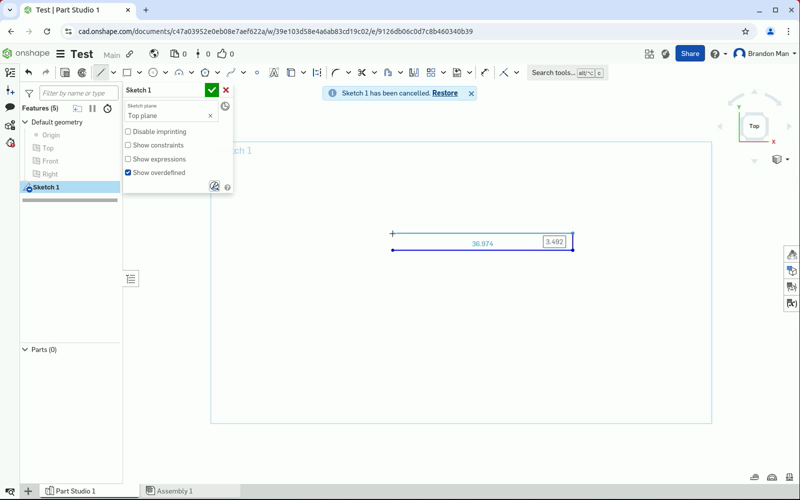
mouse_move(422, 233)
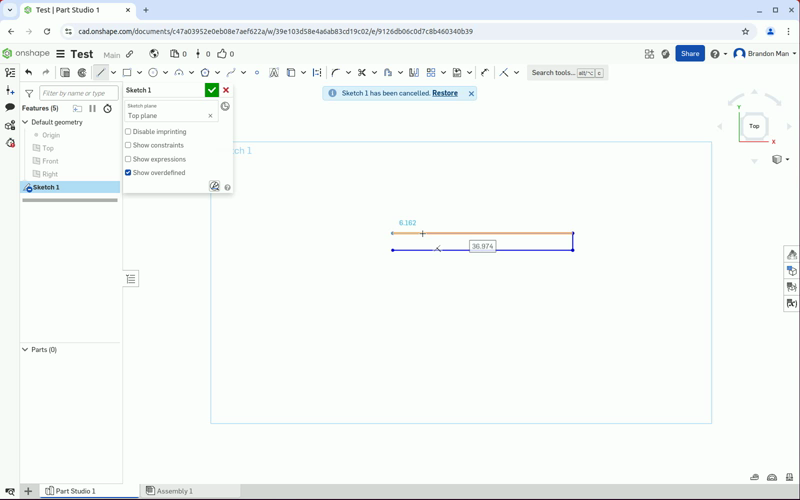
key_down(shift)
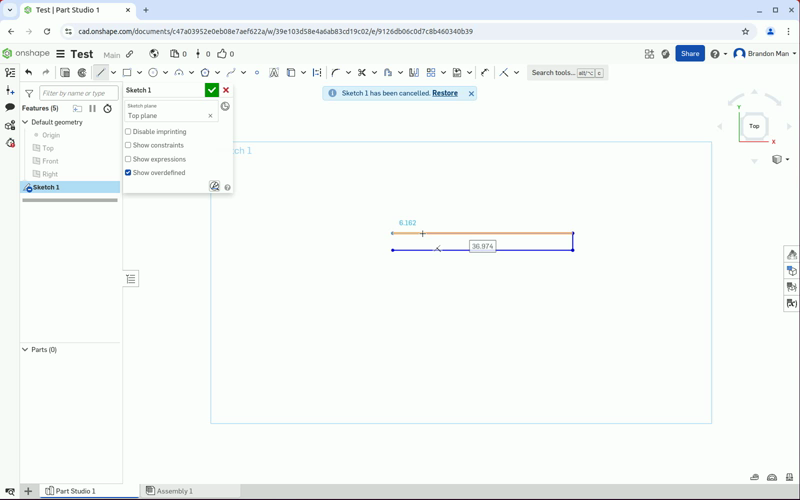
mouse_move(392, 250)
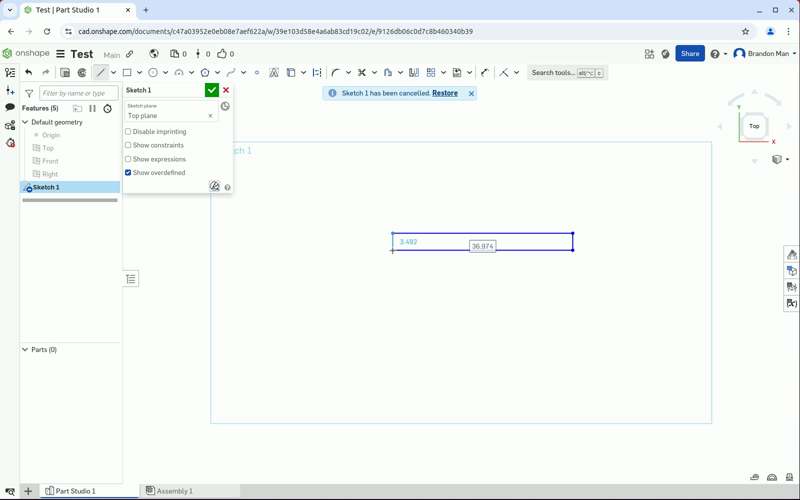
key_up(shift)
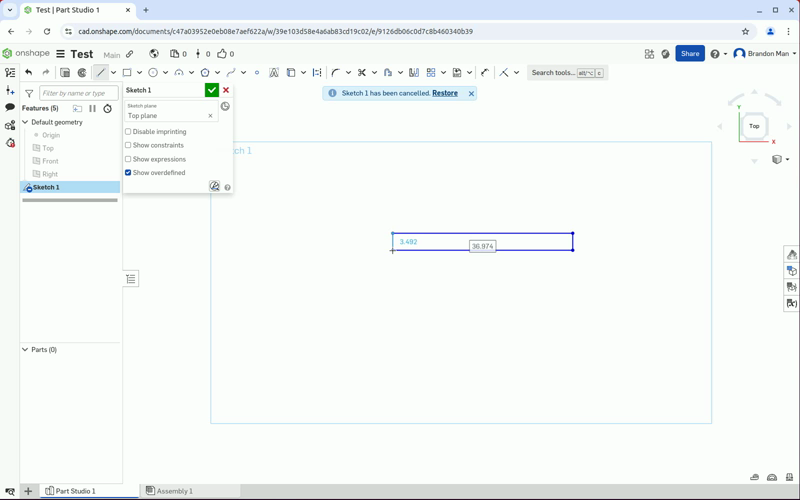
click(392, 250)
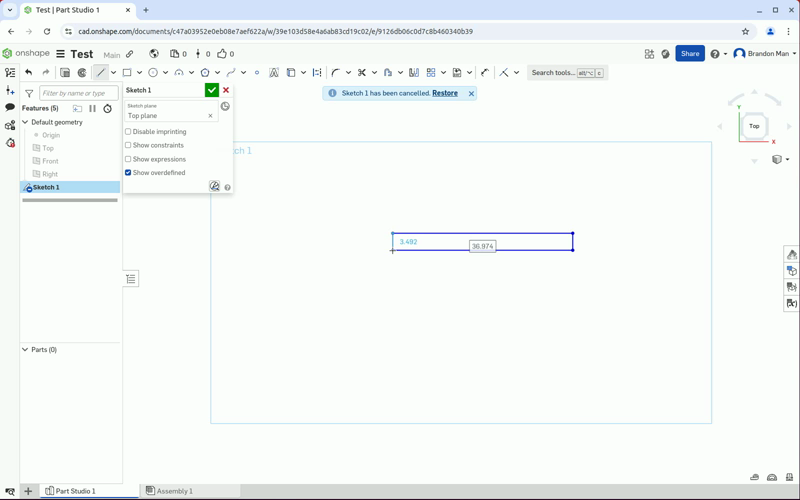
key(esc)
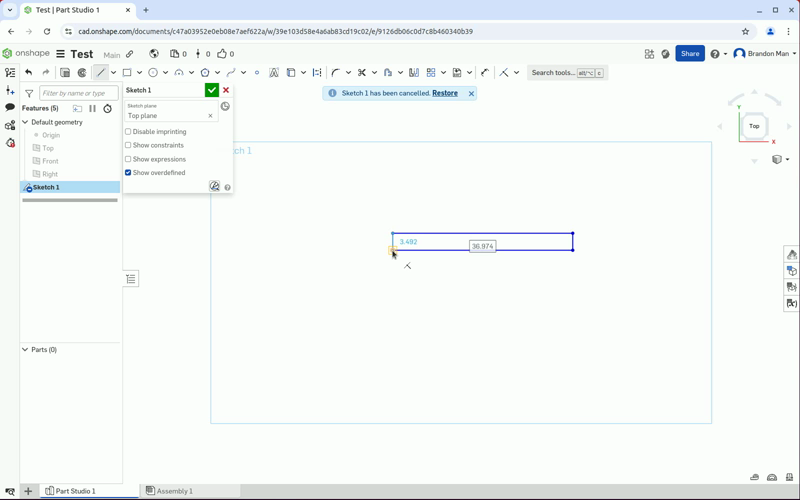
mouse_move(396, 244)
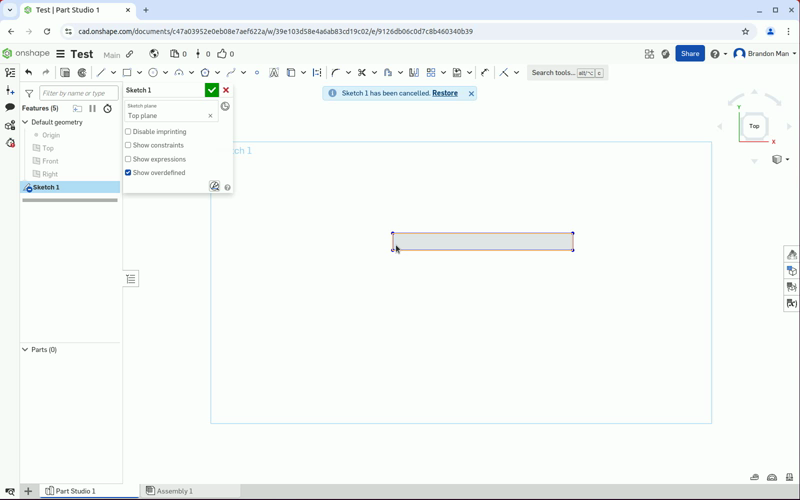
click(396, 244)
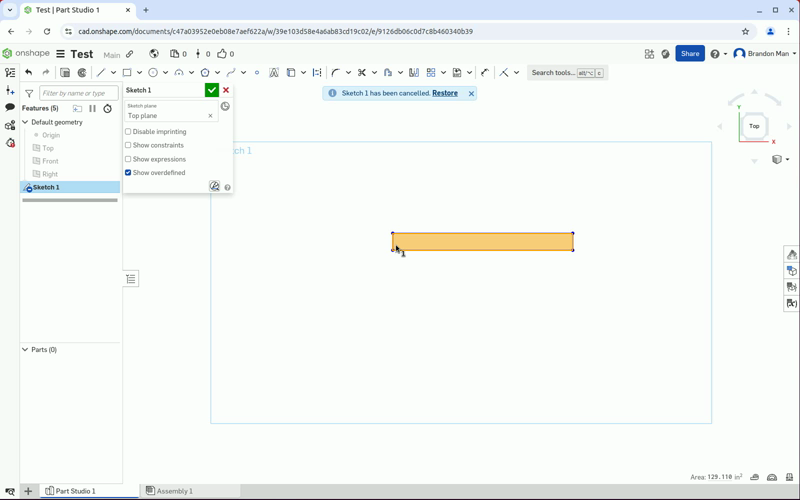
mouse_move(73, 352)
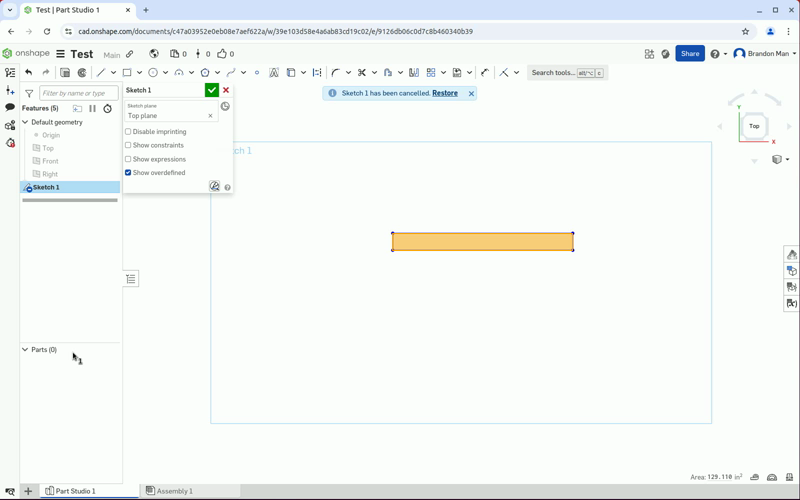
key(shift+y)
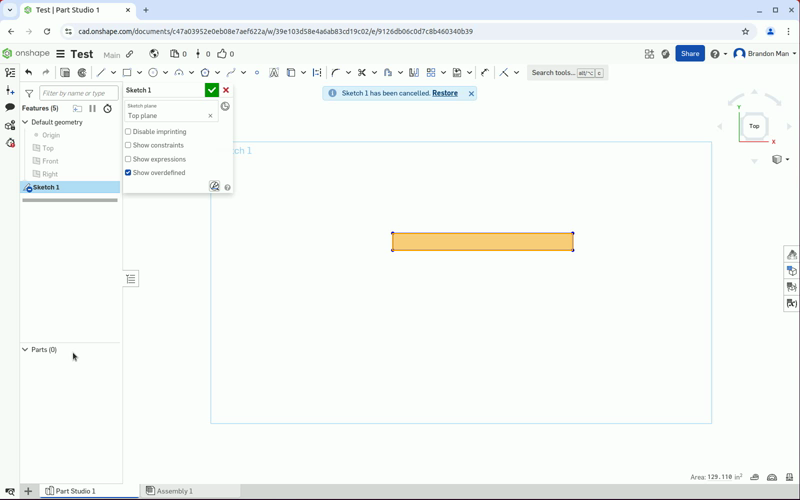
key(shift+e)
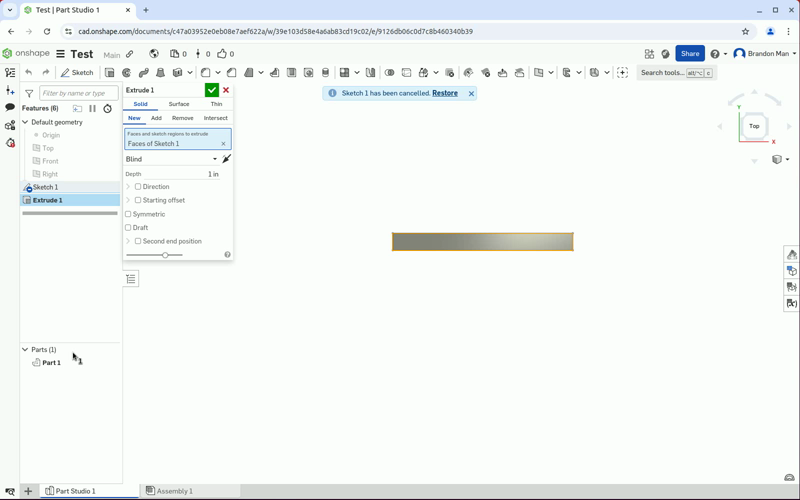
mouse_move(143, 106)
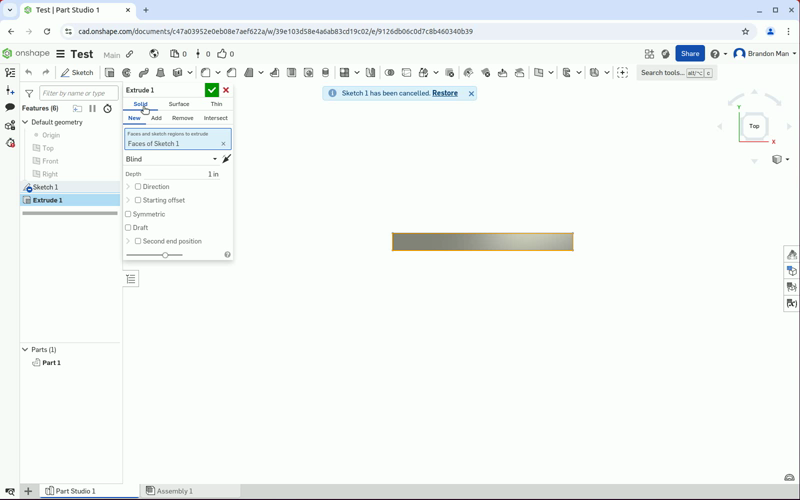
click(143, 106)
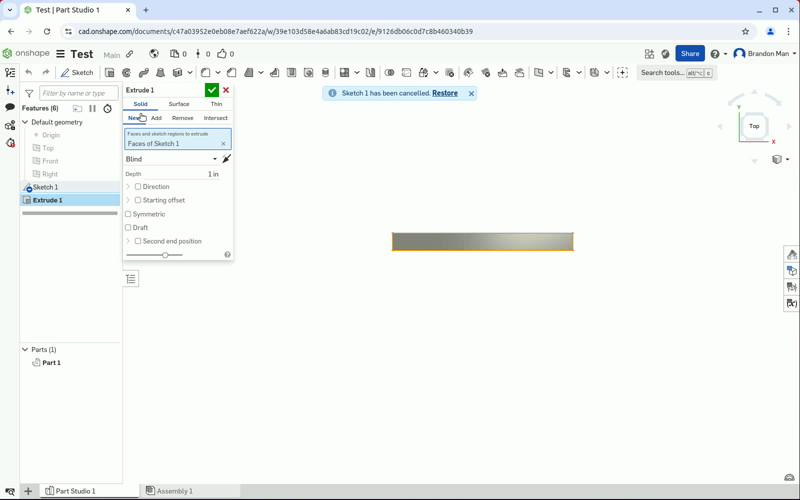
mouse_move(137, 120)
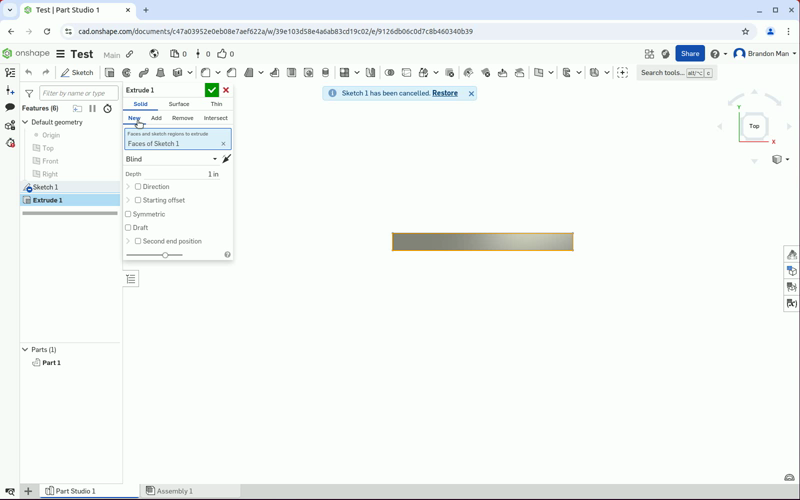
click(137, 120)
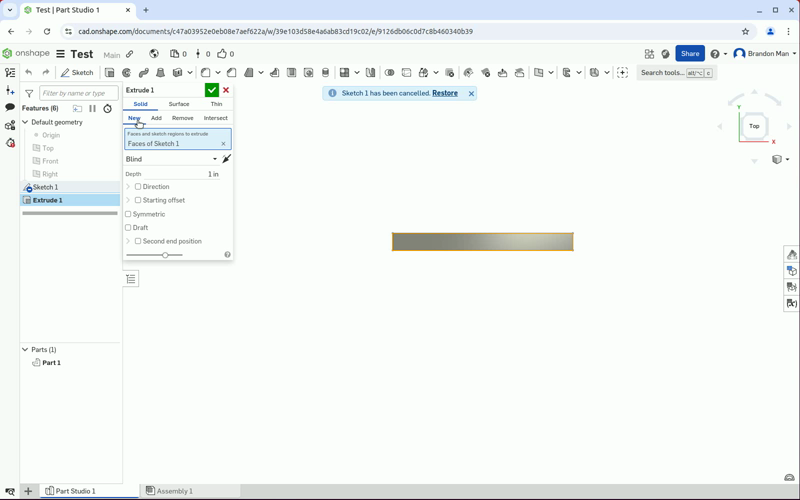
key(tab, 4)
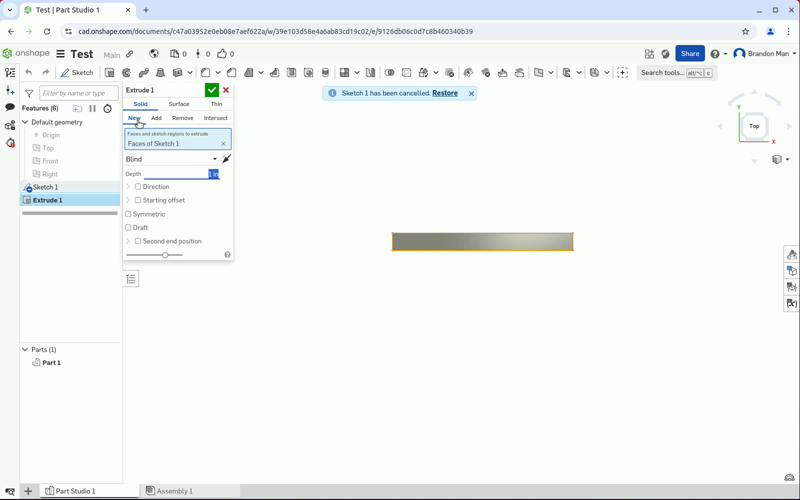
text(1.685)
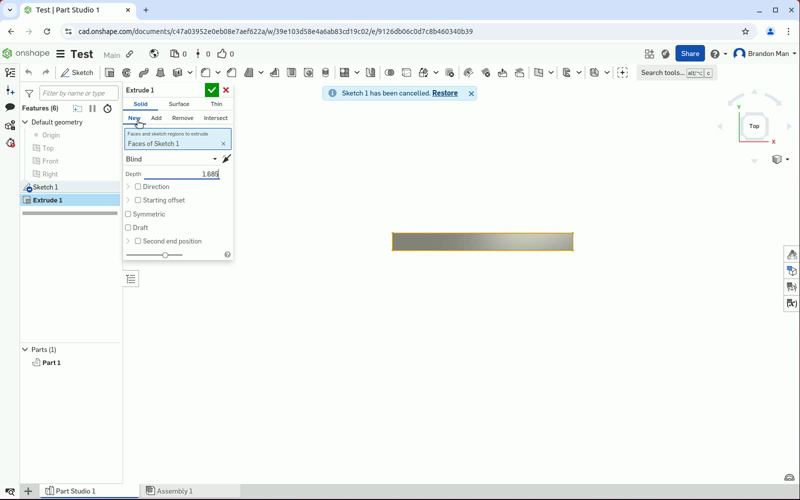
key(enter)
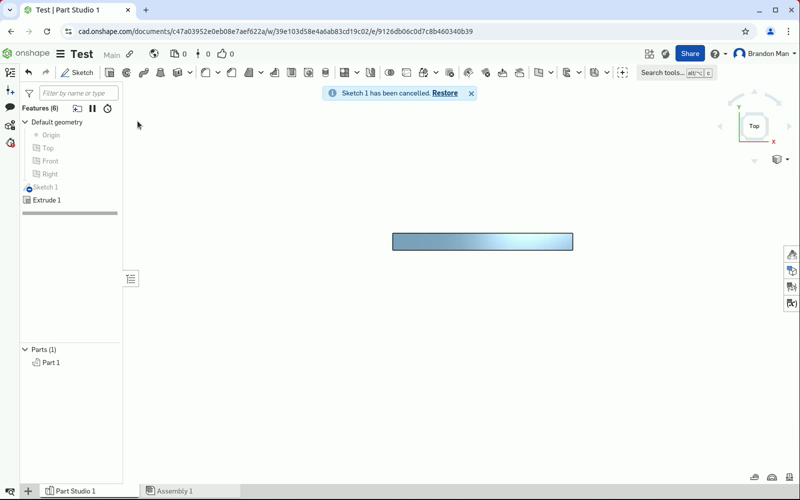
key(shift+h)
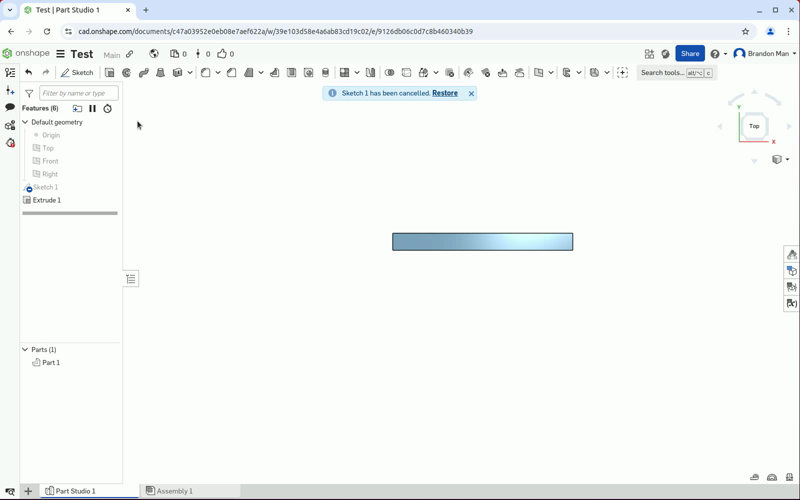
key(shift+h)
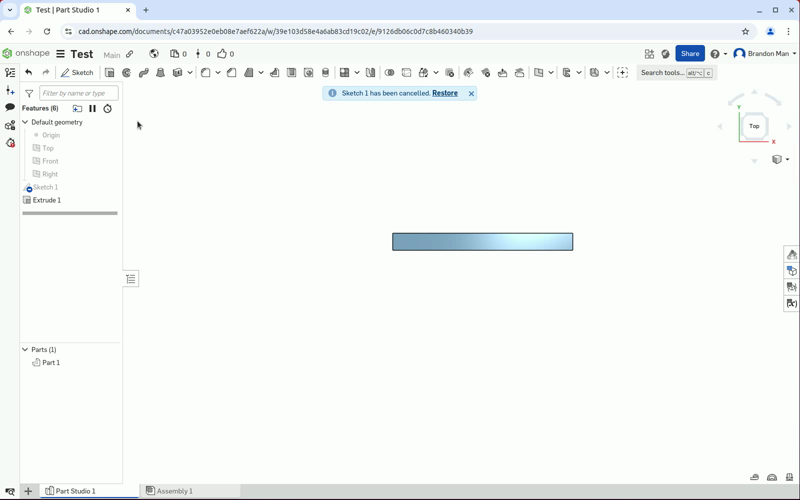
mouse_move(73, 189)
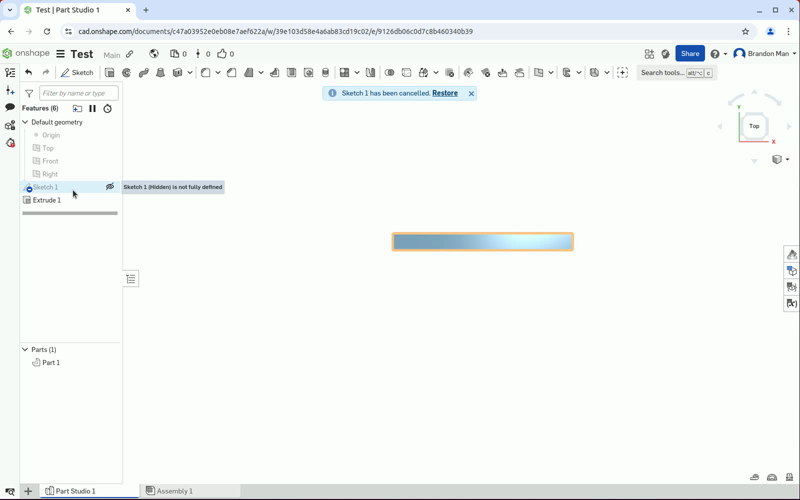
click(73, 189)
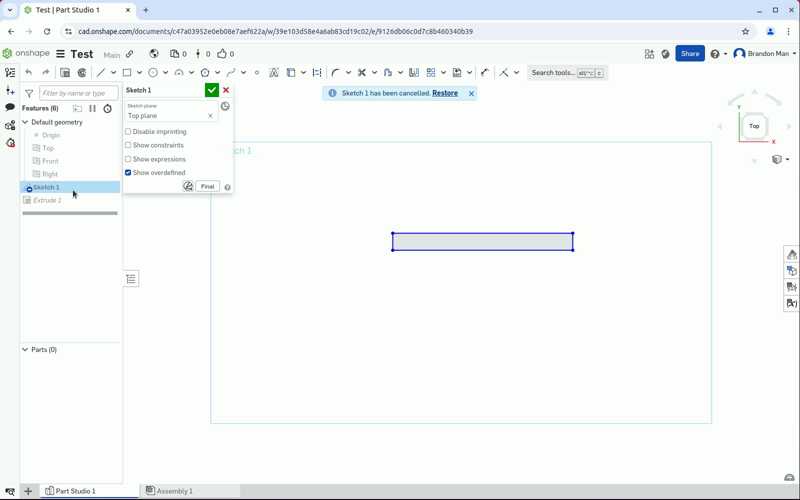
mouse_move(229, 92)
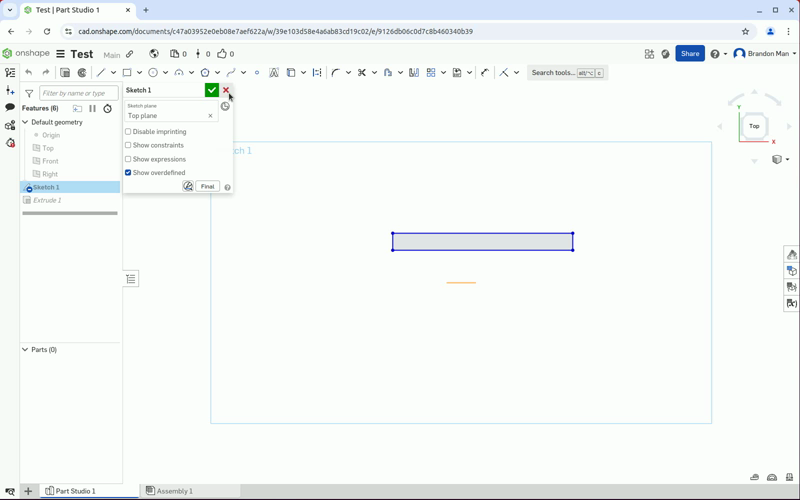
click(229, 92)
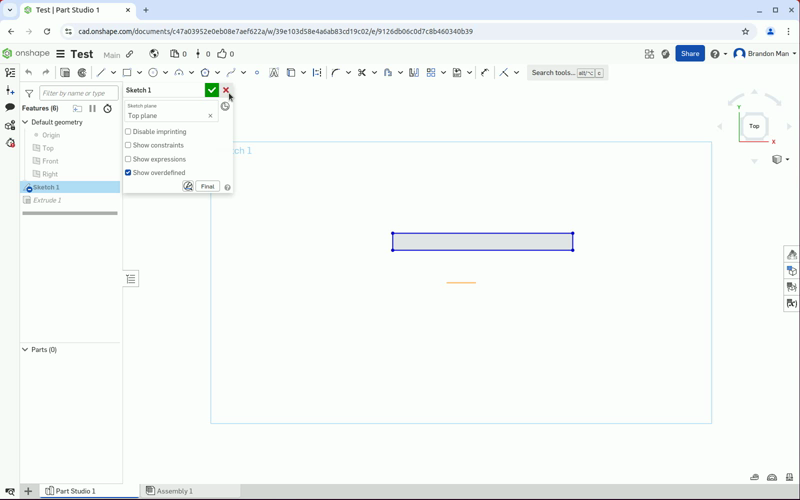
key(shift+s)
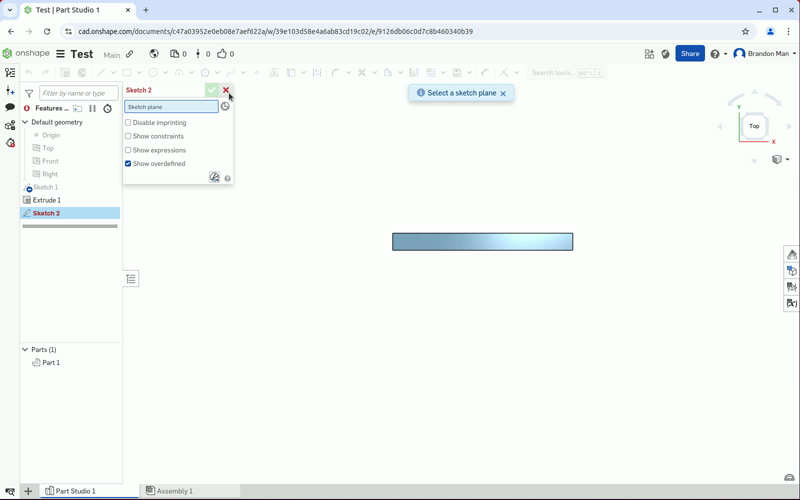
mouse_move(73, 150)
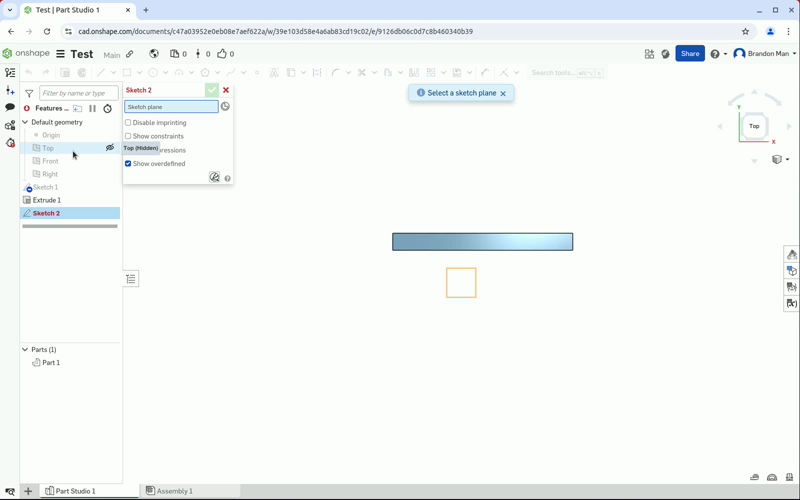
click(73, 150)
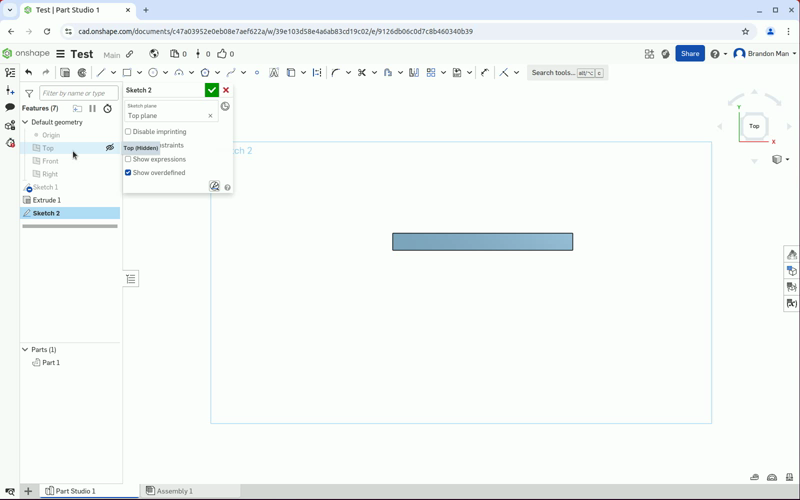
mouse_move(73, 352)
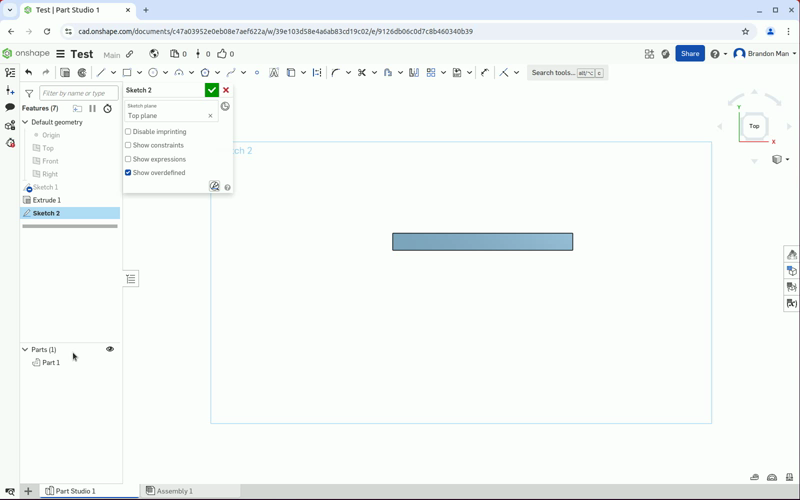
key(y)
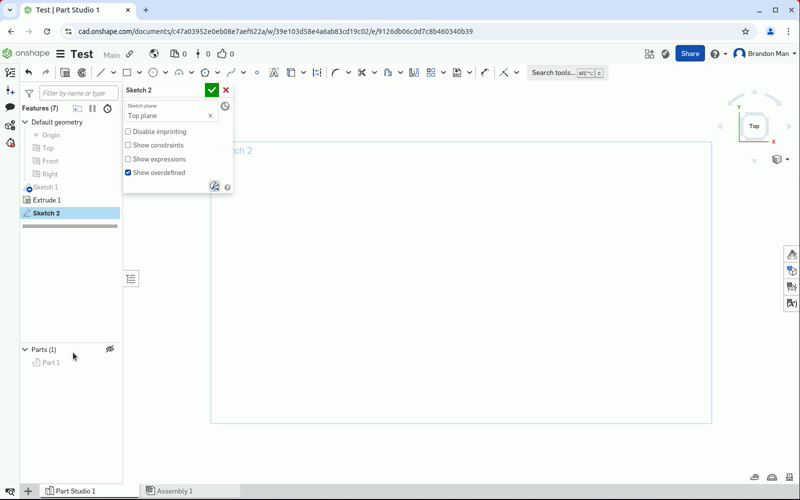
key(c)
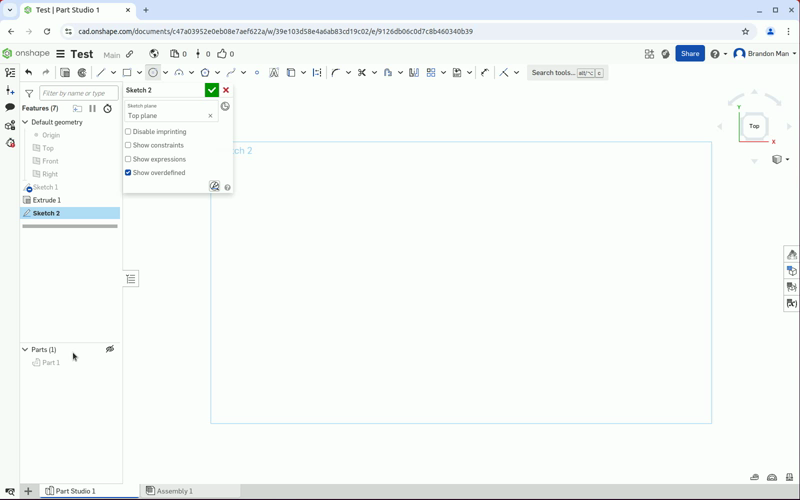
key_down(shift)
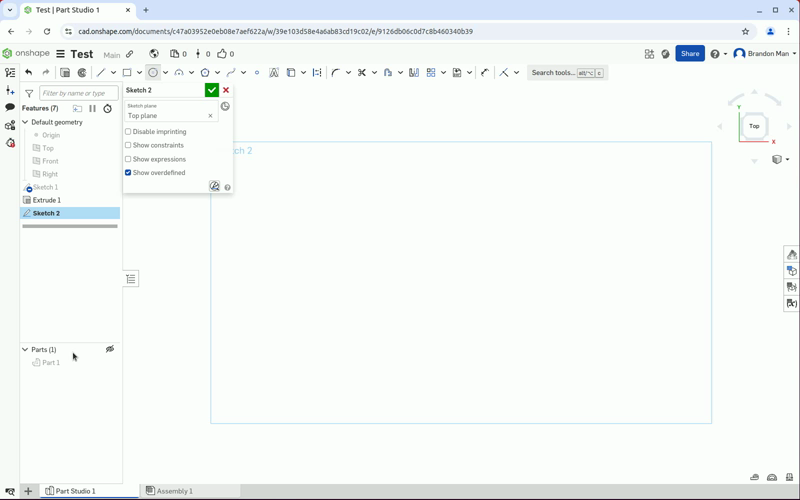
mouse_move(389, 240)
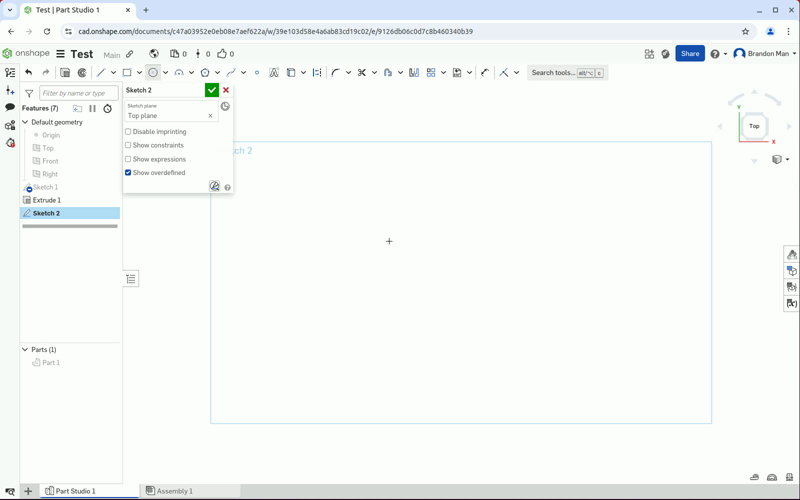
click(389, 240)
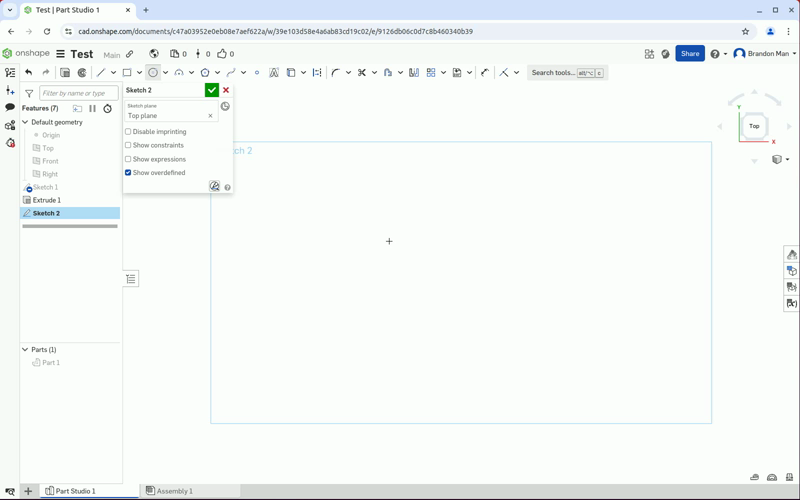
key_up(shift)
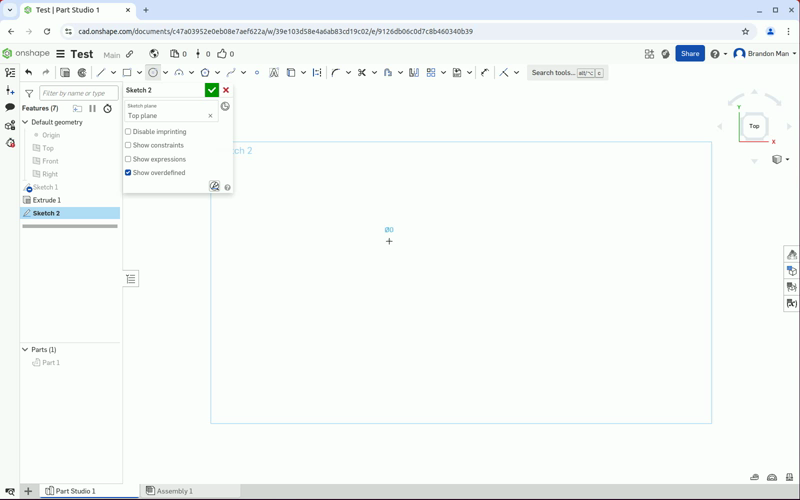
mouse_move(404, 240)
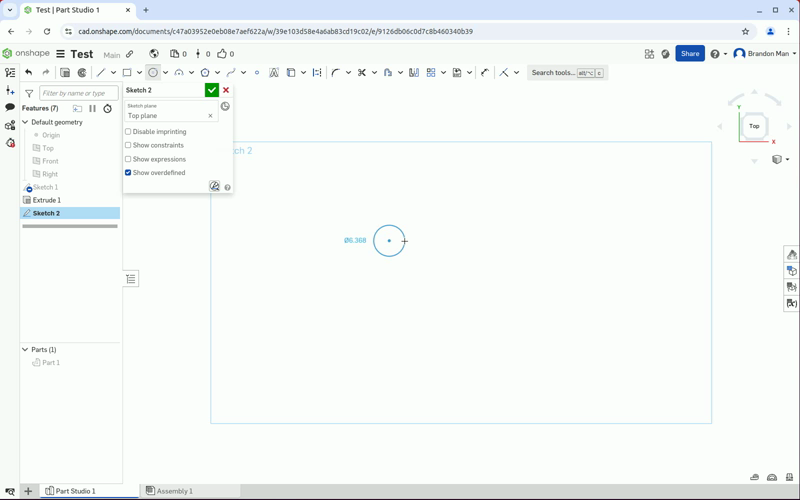
click(404, 240)
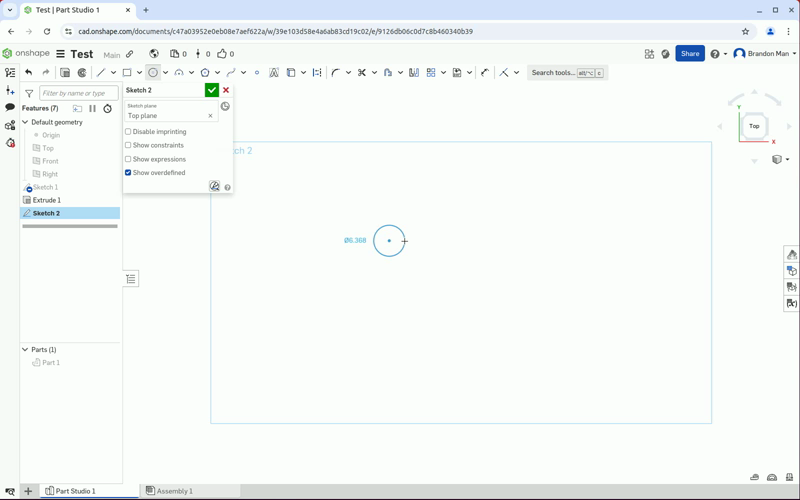
key(esc)
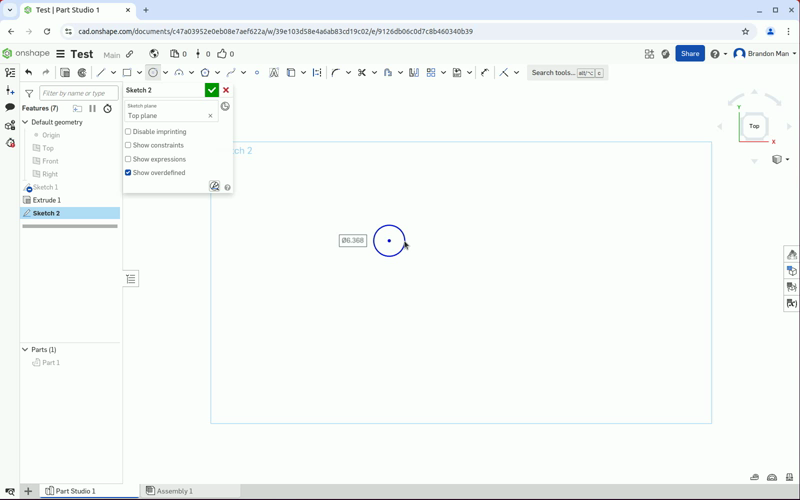
mouse_move(395, 236)
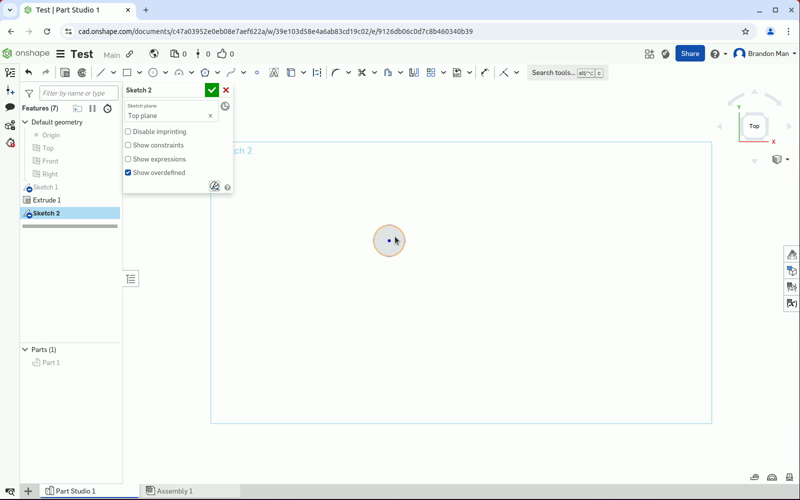
scroll(6)
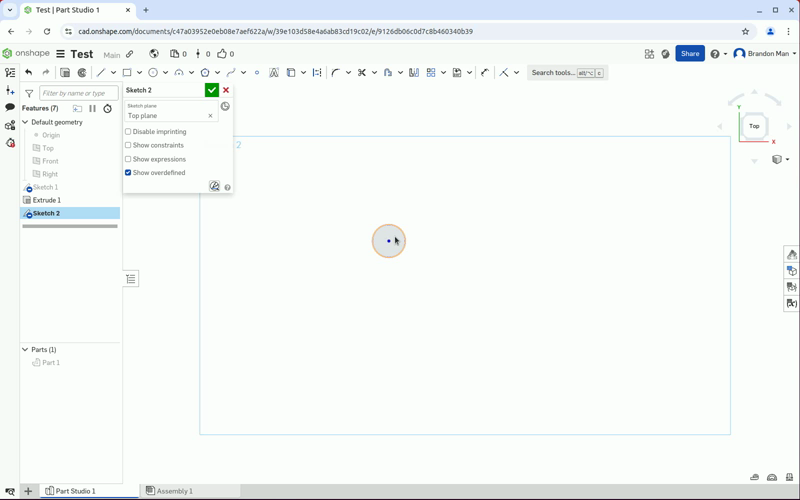
scroll(6)
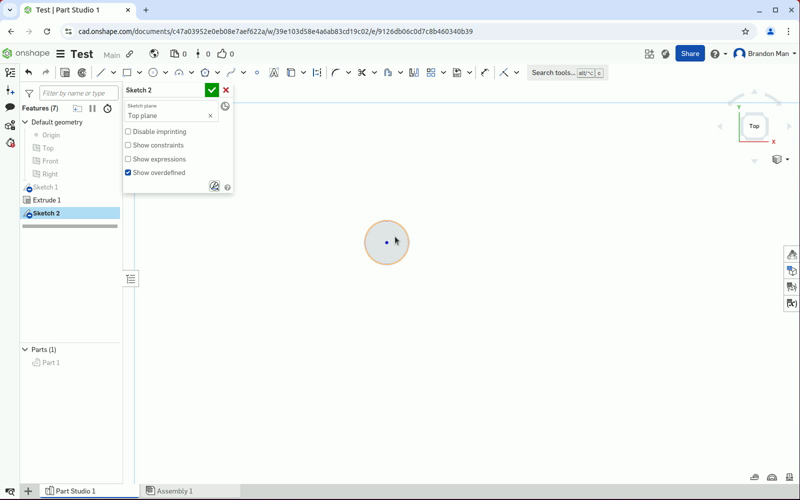
scroll(6)
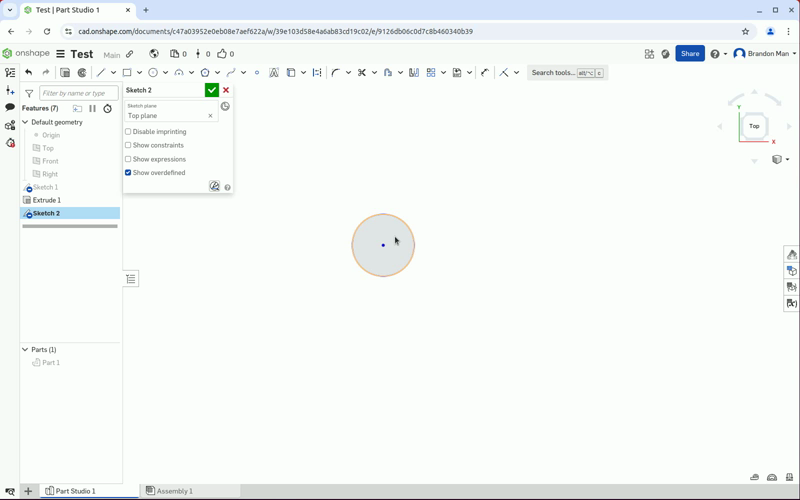
scroll(6)
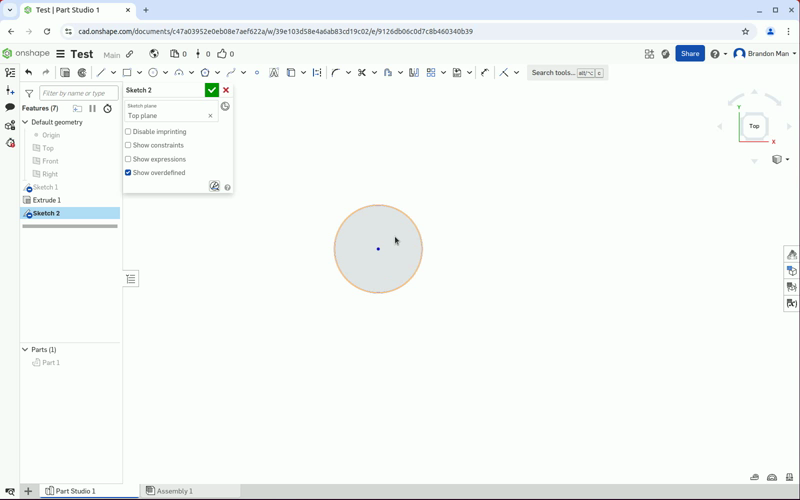
scroll(6)
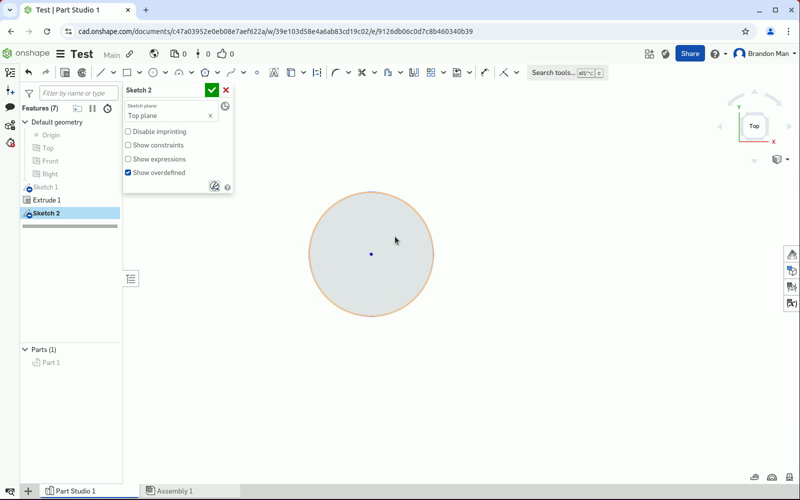
scroll(6)
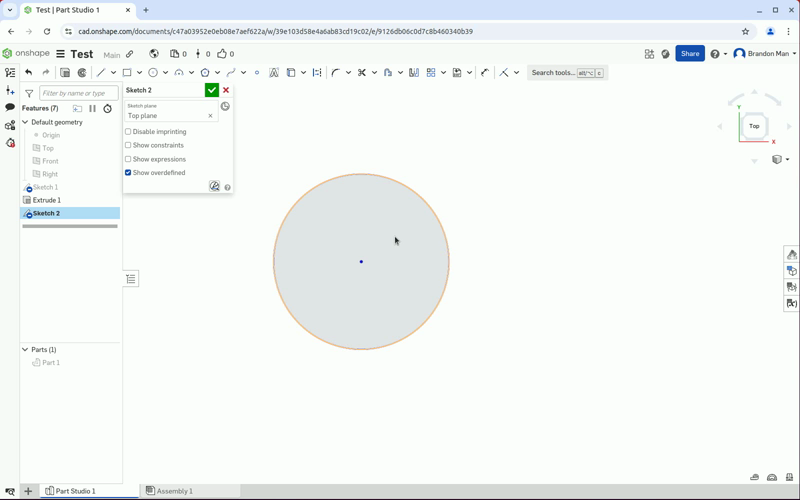
scroll(6)
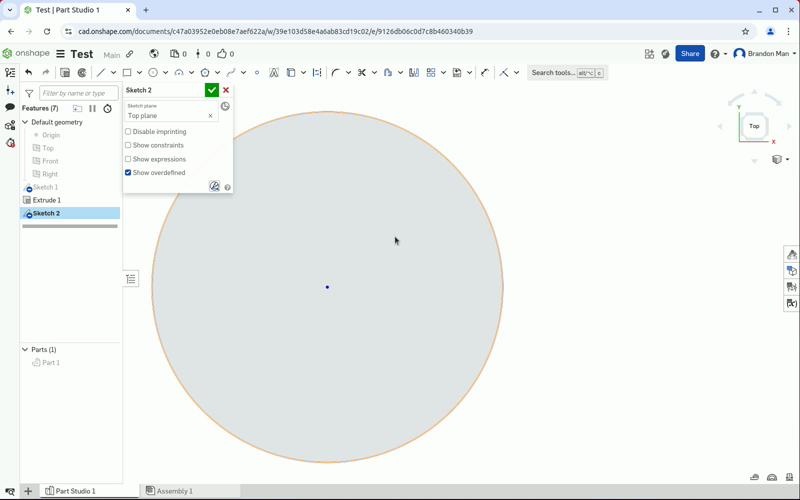
click(395, 236)
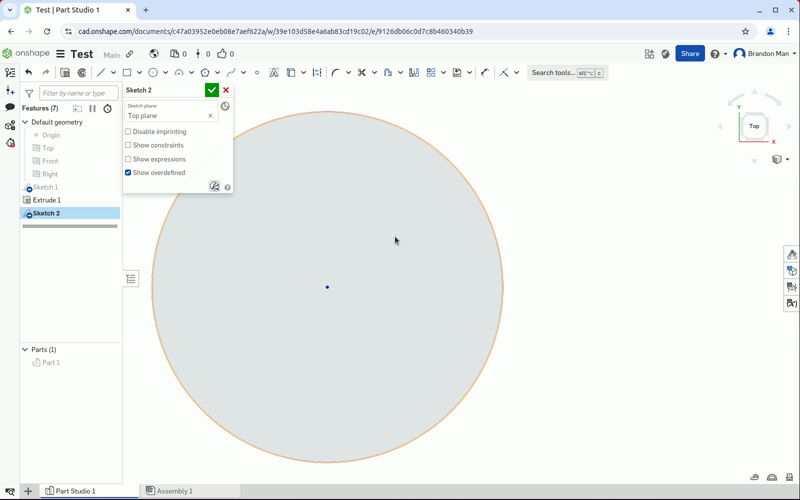
scroll(-6)
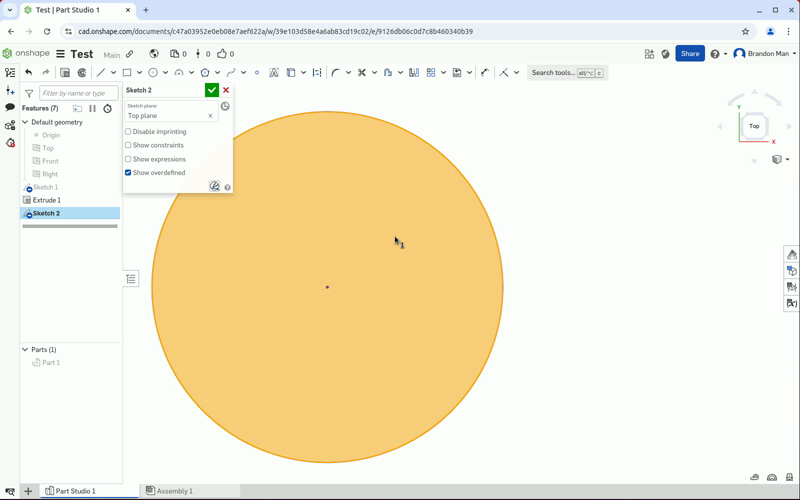
scroll(-6)
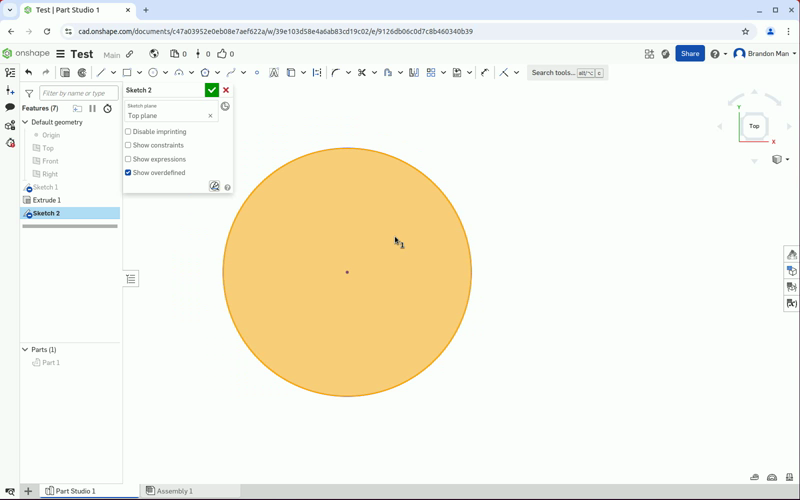
scroll(-6)
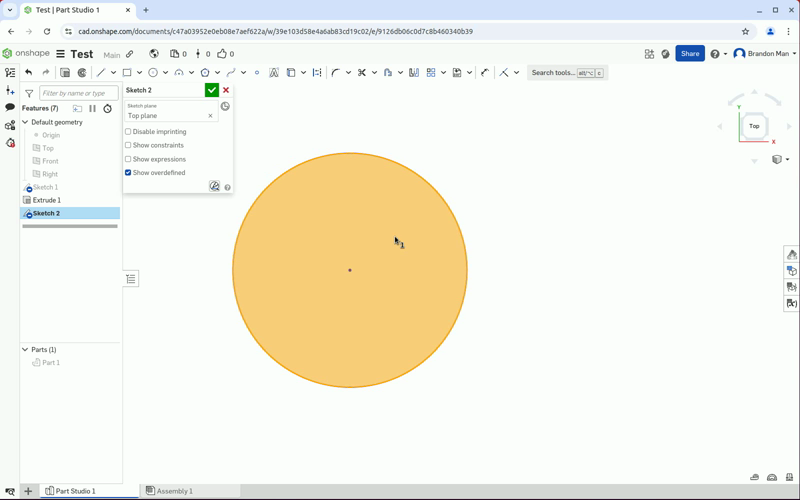
scroll(-6)
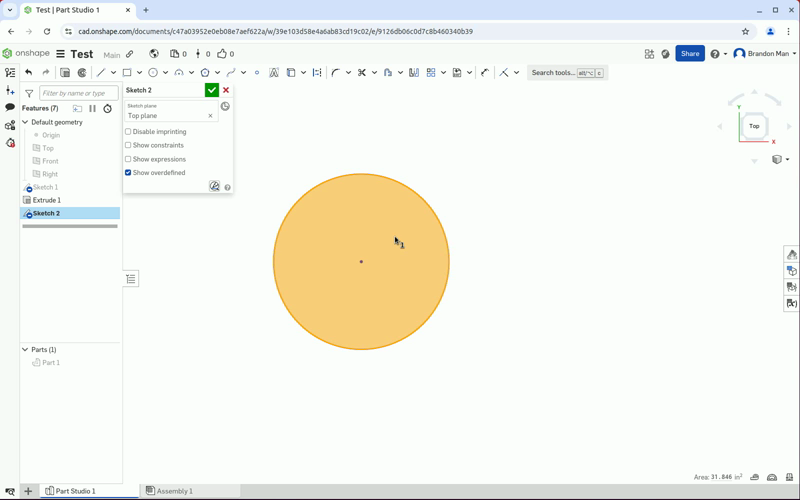
scroll(-6)
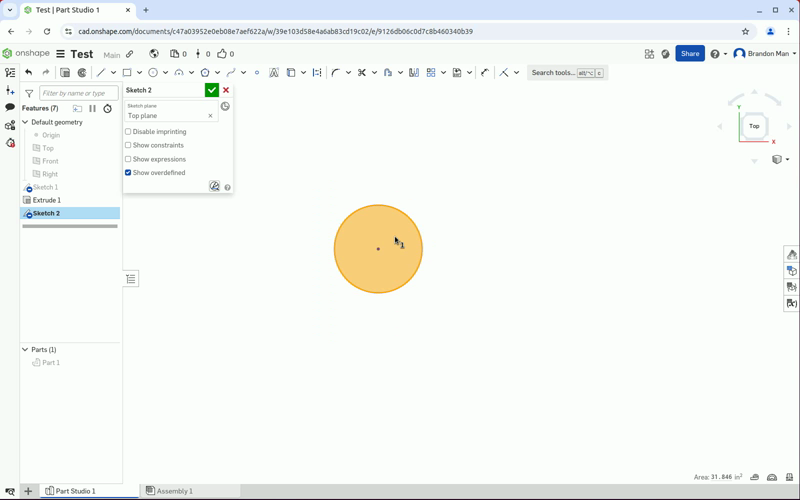
scroll(-6)
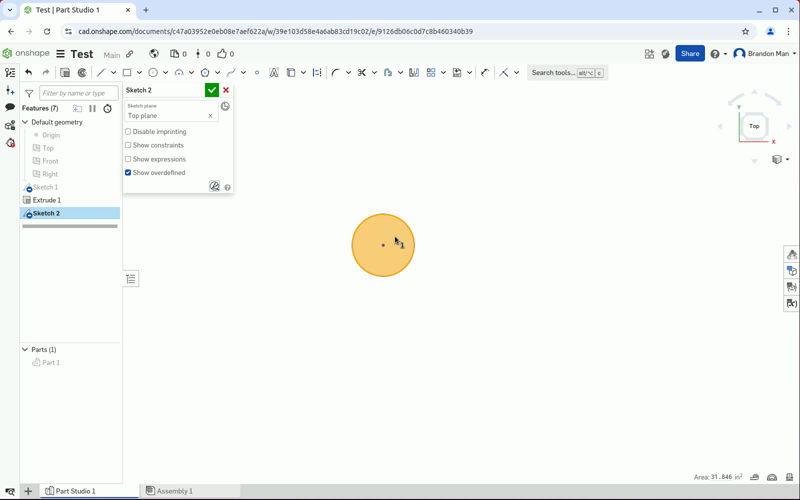
scroll(-6)
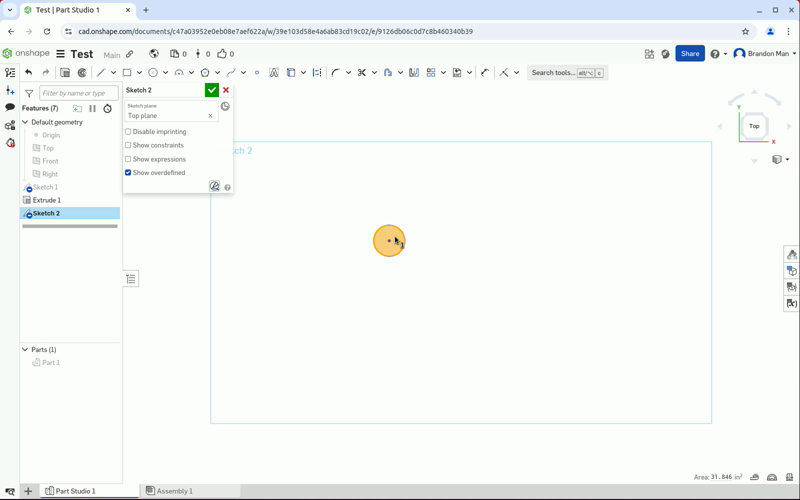
mouse_move(73, 352)
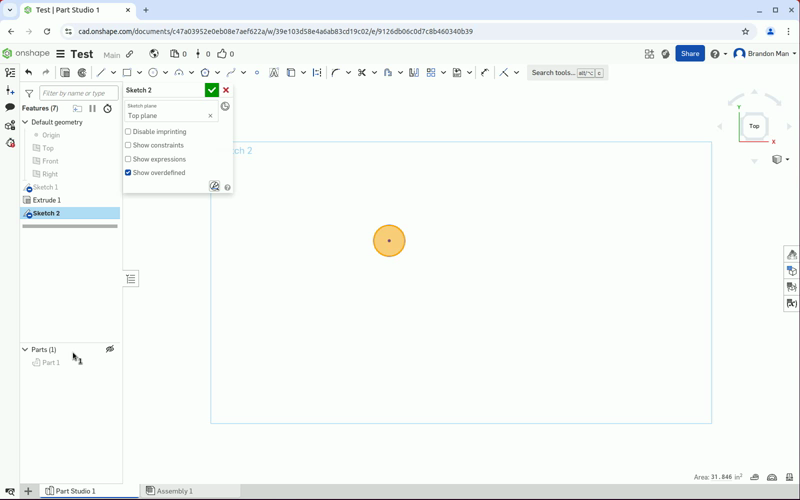
key(shift+y)
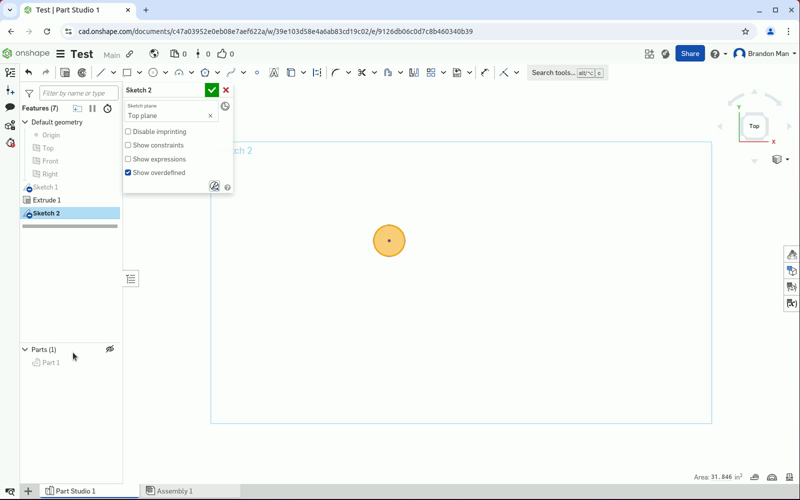
key(shift+e)
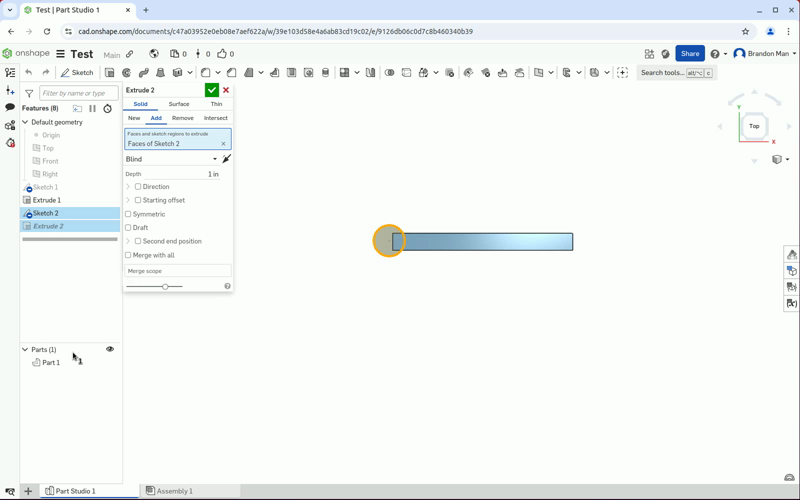
mouse_move(143, 106)
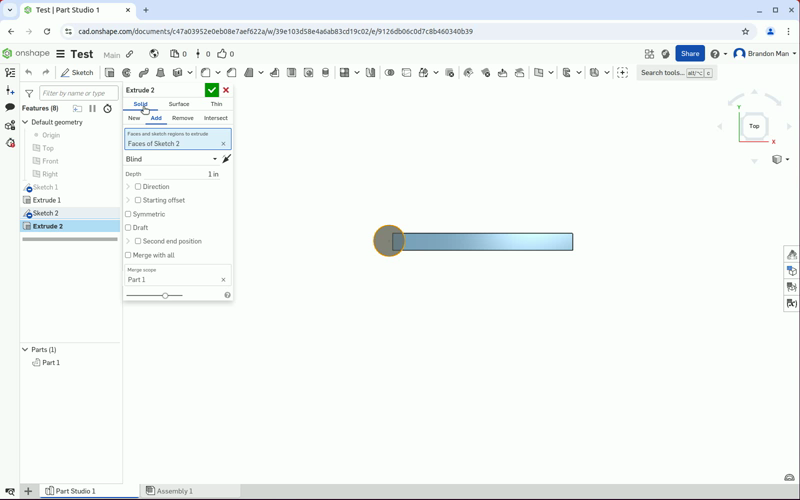
click(143, 106)
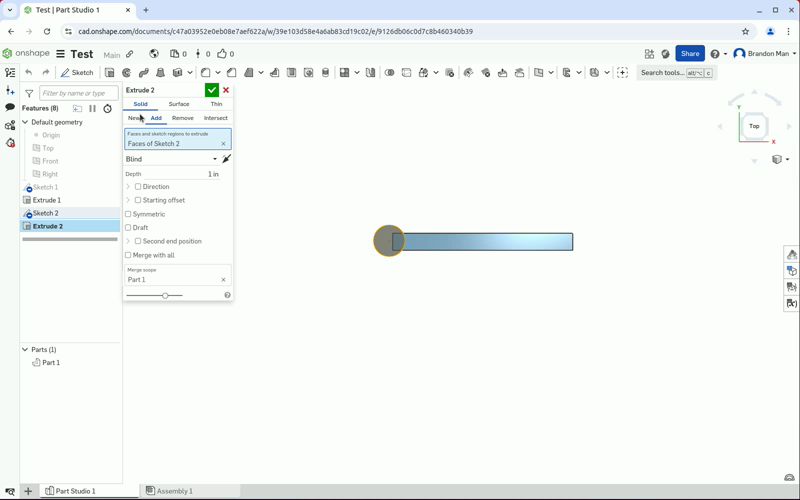
mouse_move(137, 120)
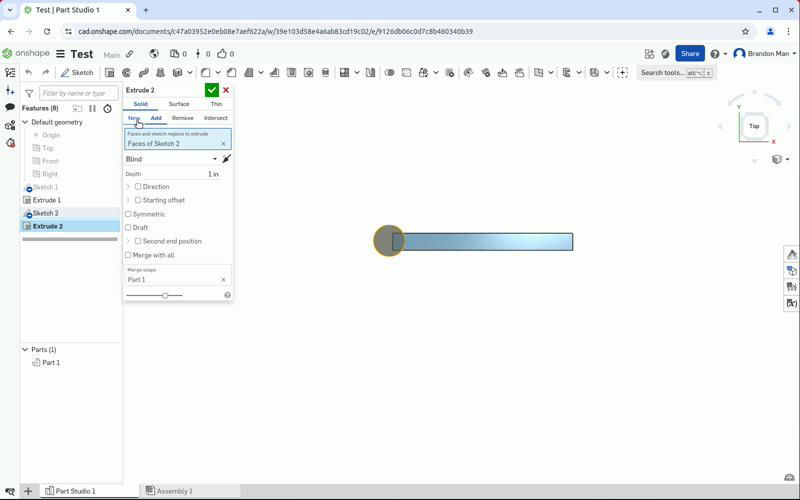
click(137, 120)
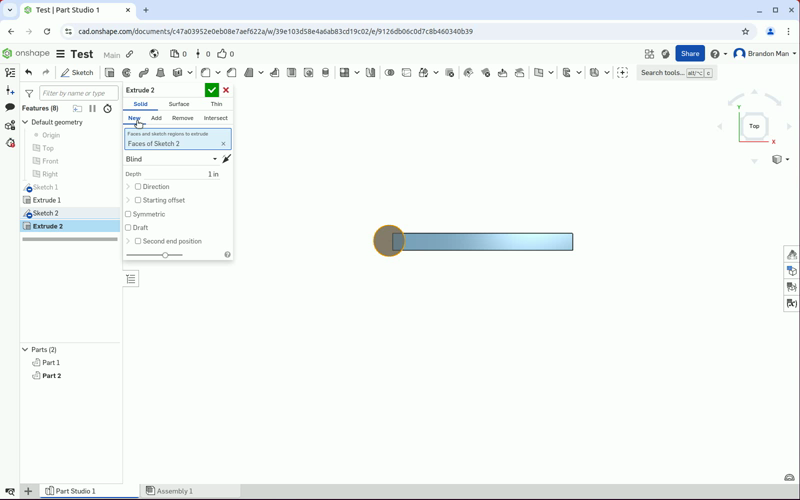
key(tab, 4)
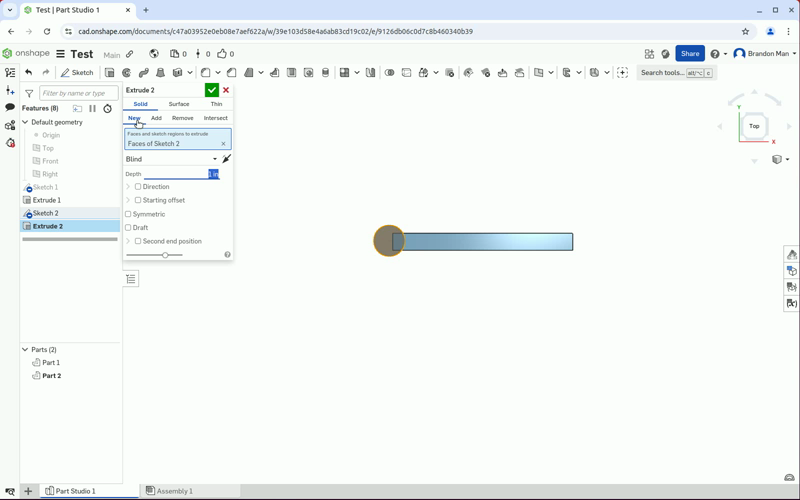
text(1.685)
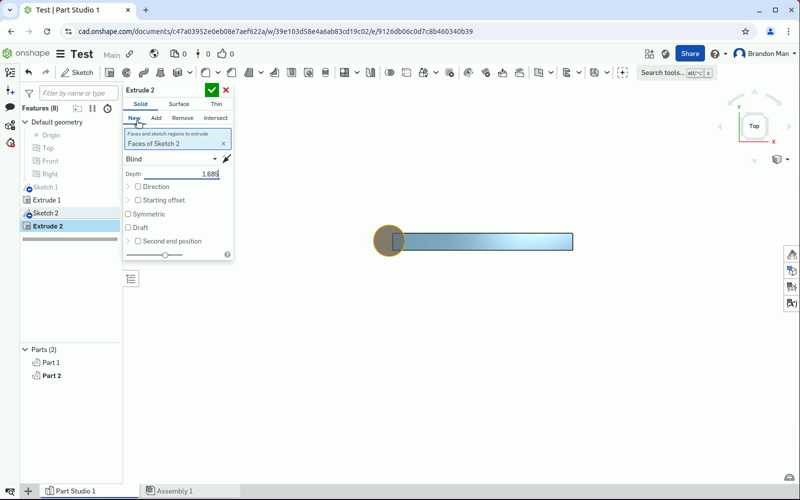
key(enter)
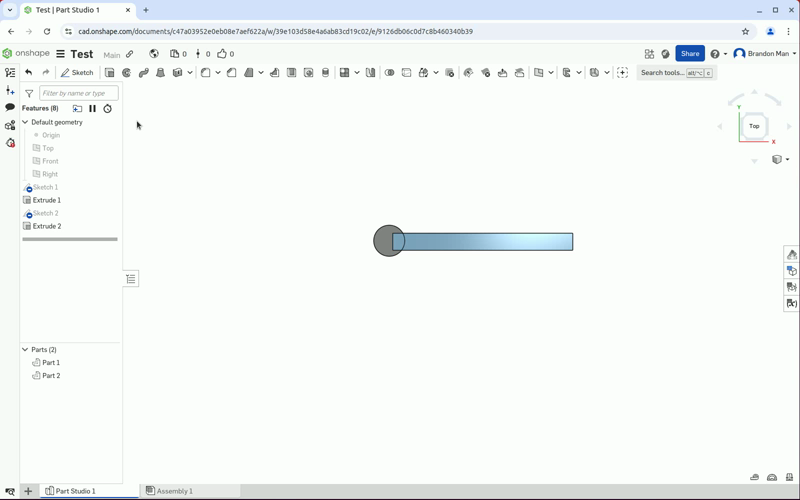
key(shift+h)
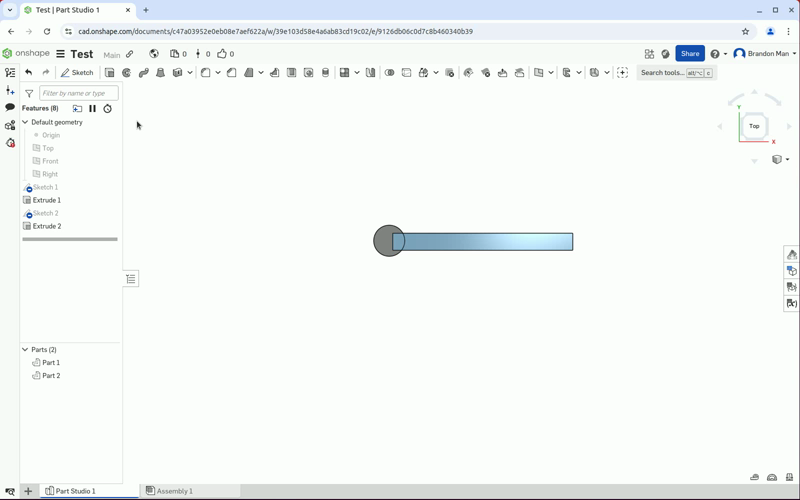
key(shift+h)
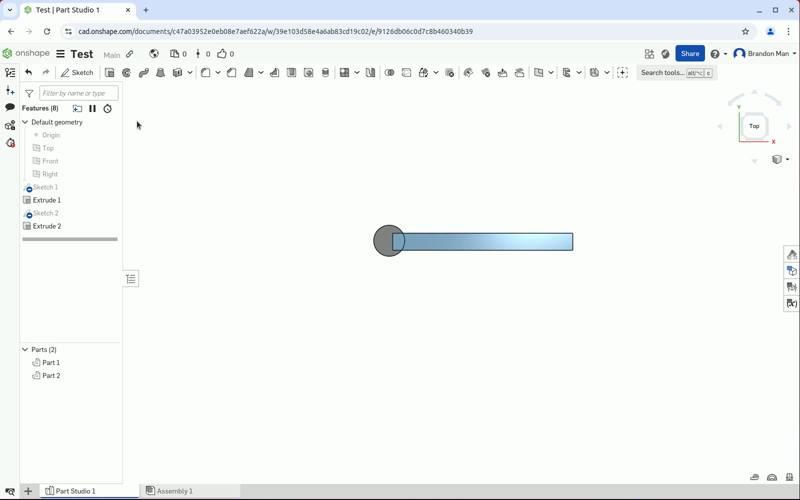
mouse_move(73, 189)
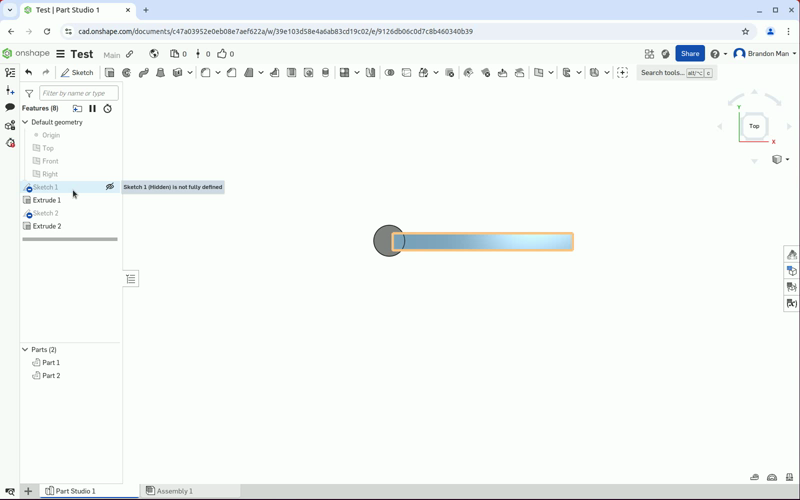
click(73, 189)
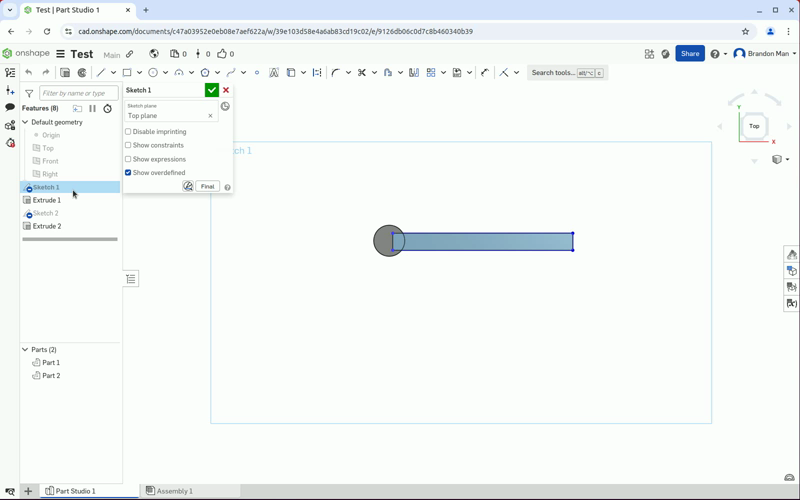
mouse_move(229, 92)
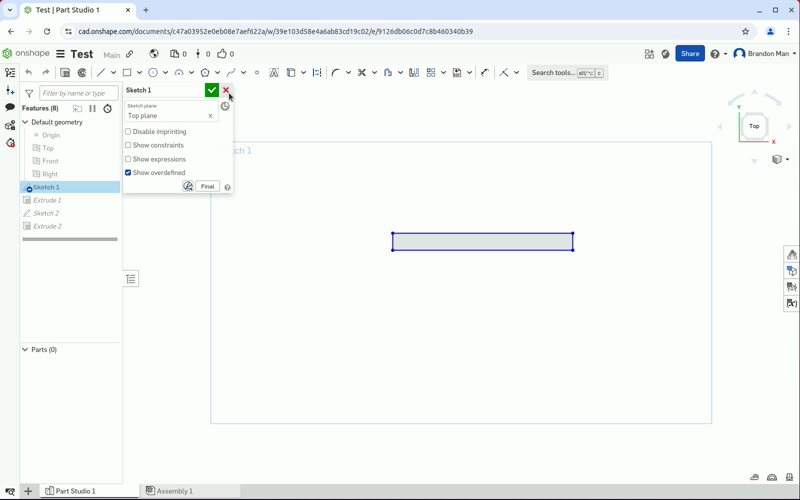
click(229, 92)
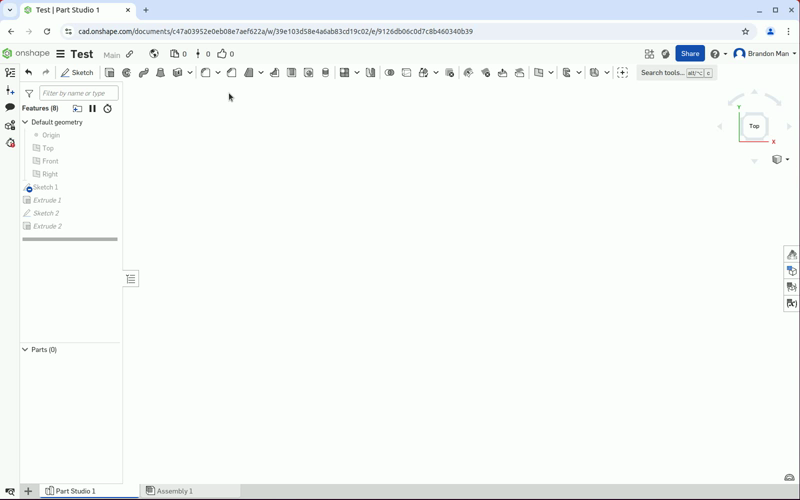
mouse_move(541, 75)
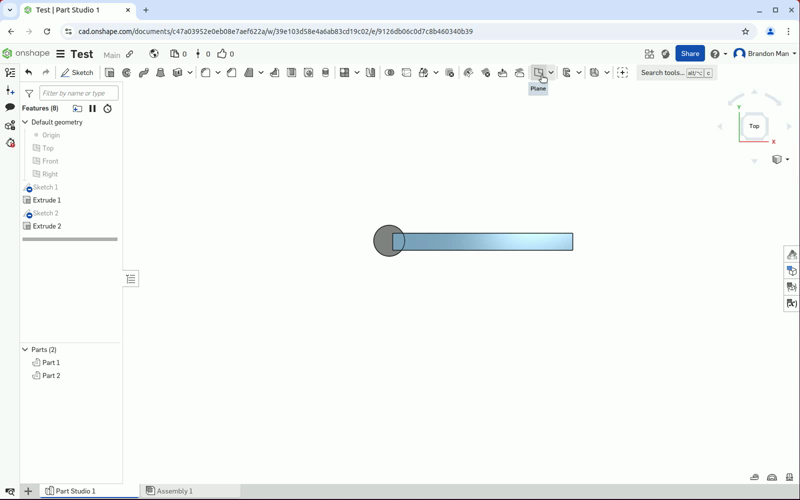
click(541, 75)
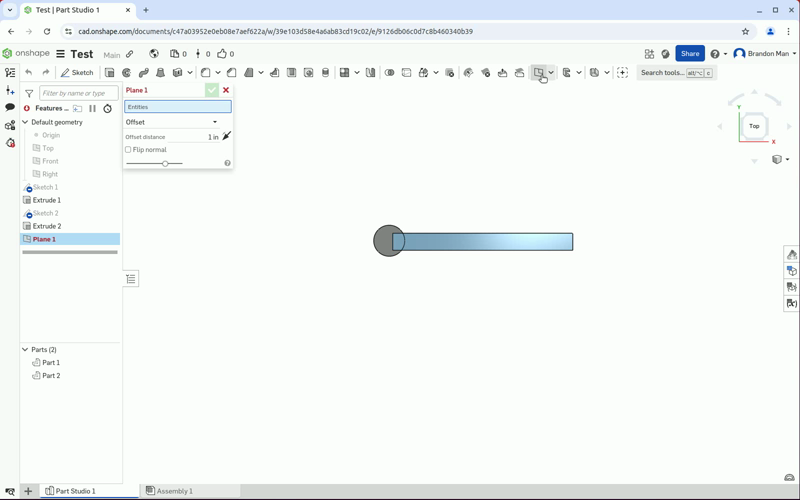
mouse_move(73, 150)
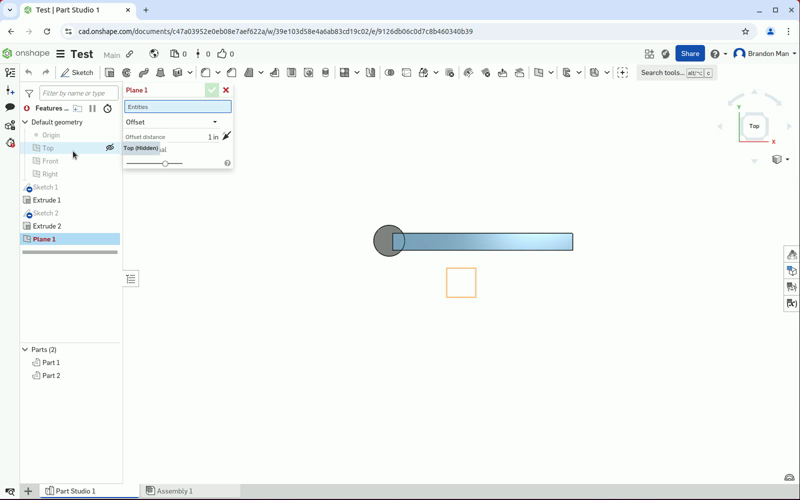
click(73, 150)
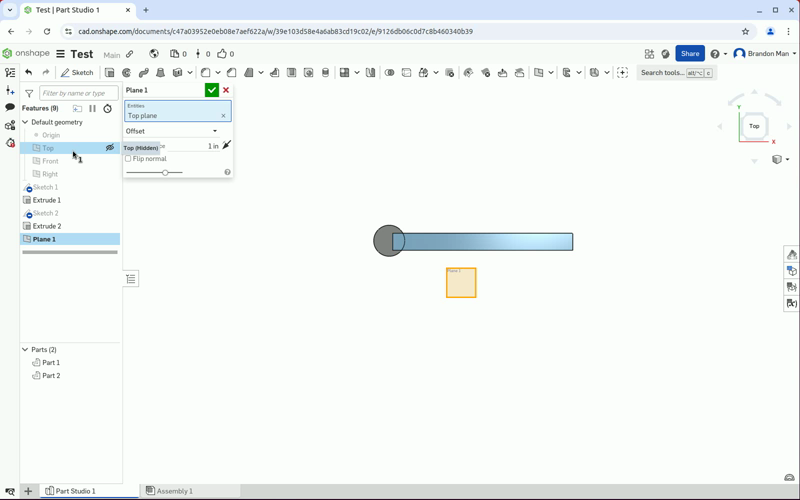
key(tab, 2)
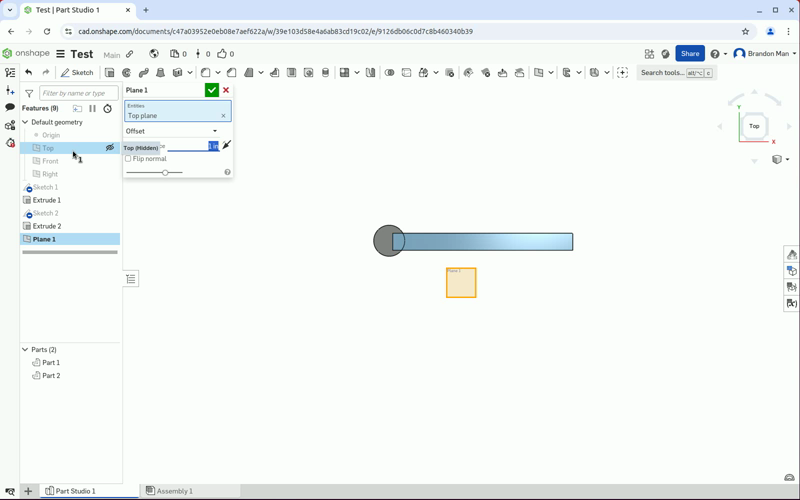
text(1.695)
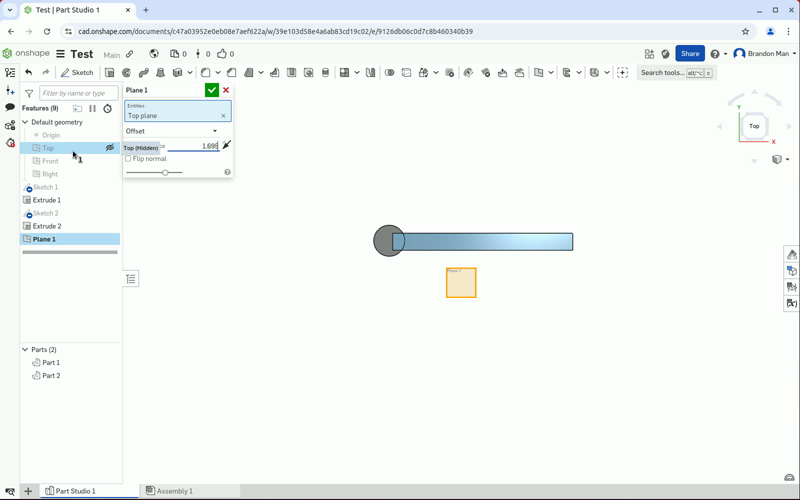
key(enter, 2)
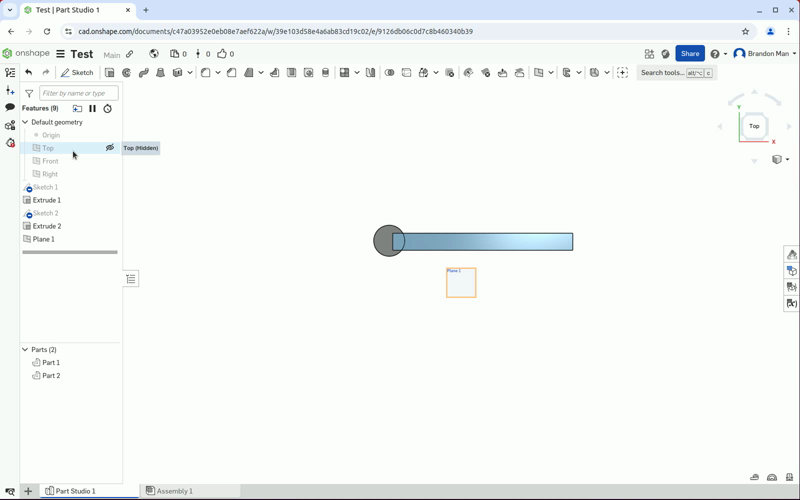
key(shift+s)
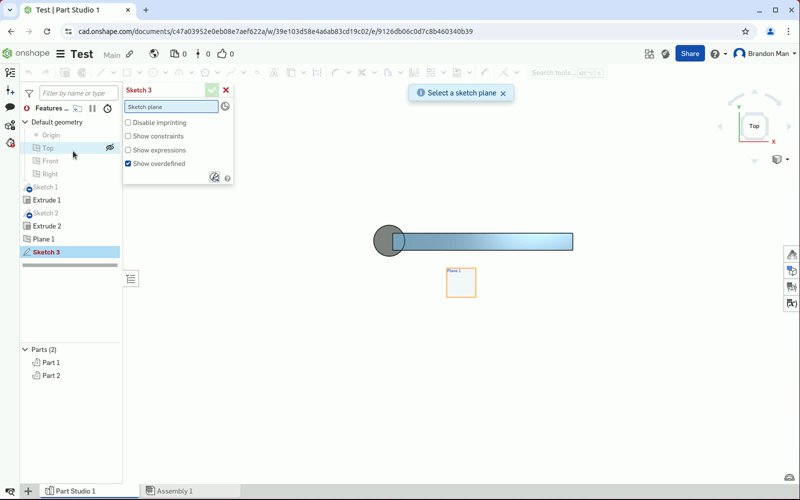
mouse_move(73, 241)
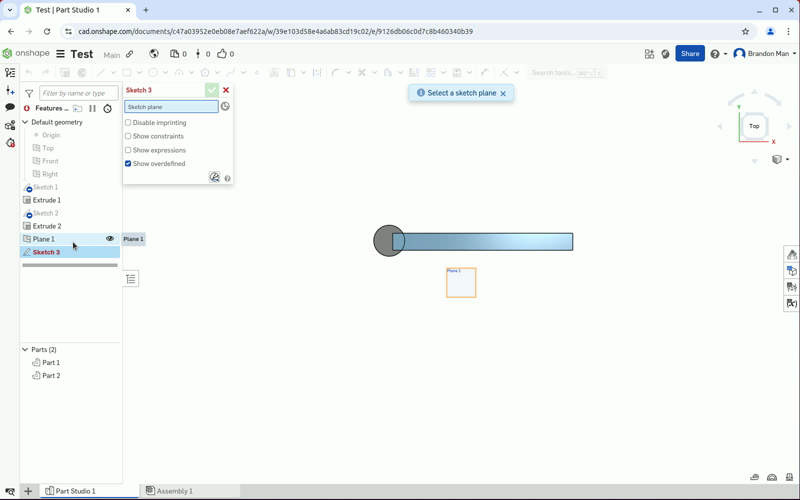
click(73, 241)
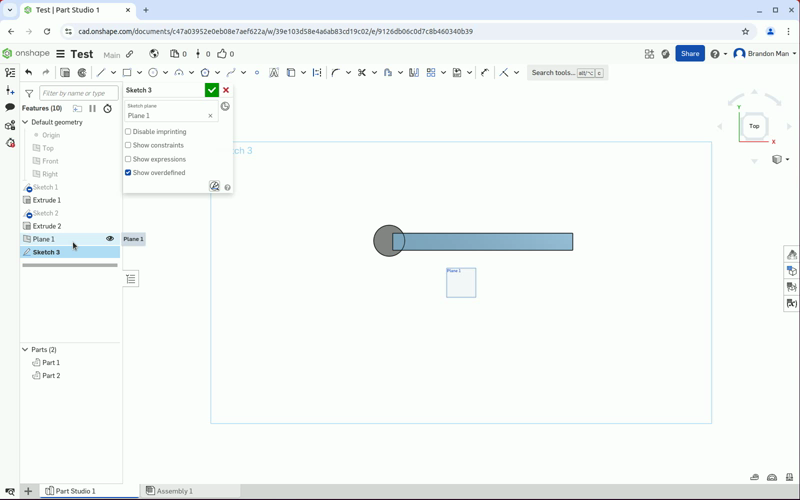
mouse_move(73, 352)
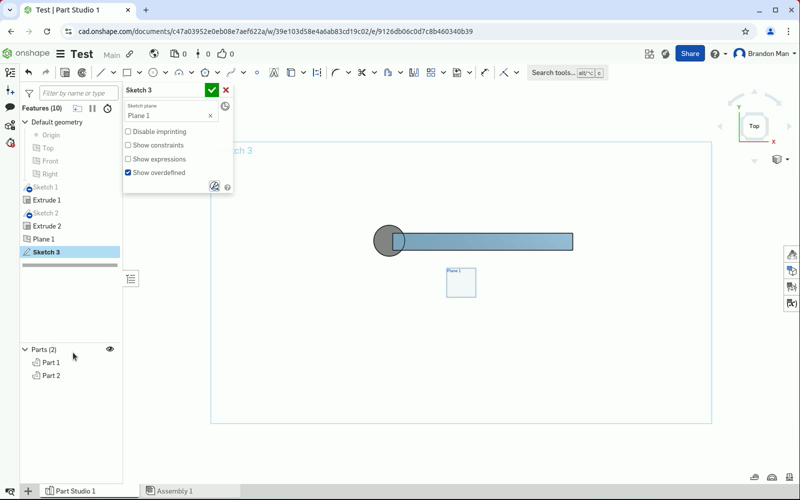
key(y)
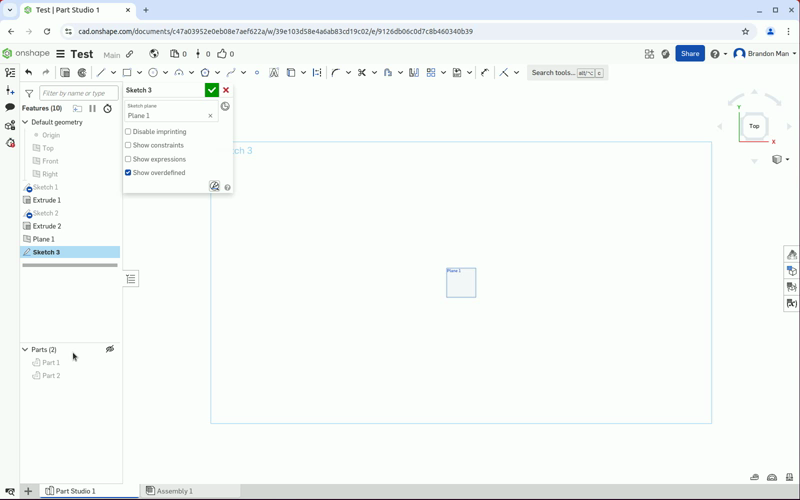
key(c)
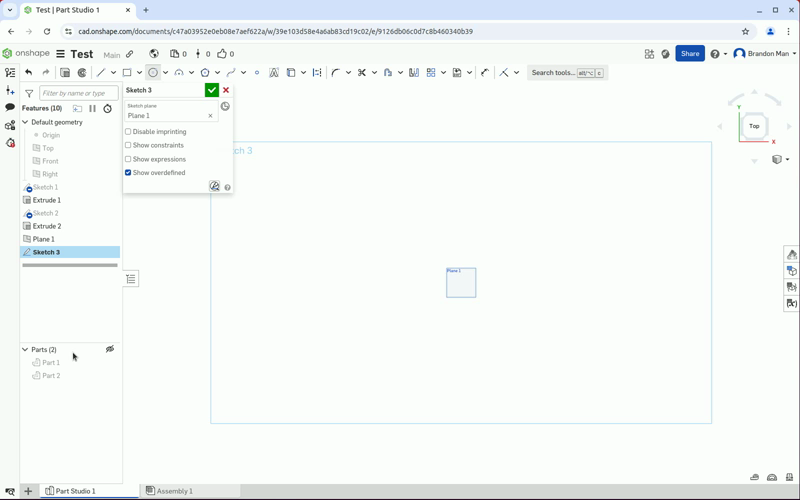
key_down(shift)
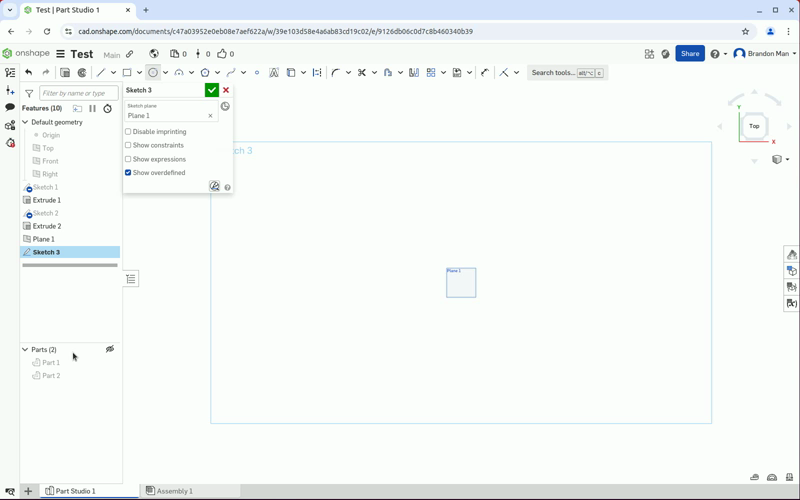
mouse_move(389, 240)
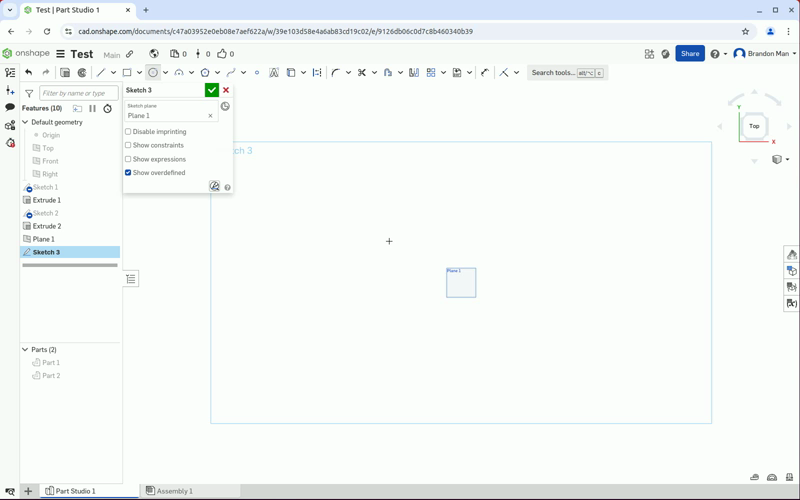
click(389, 240)
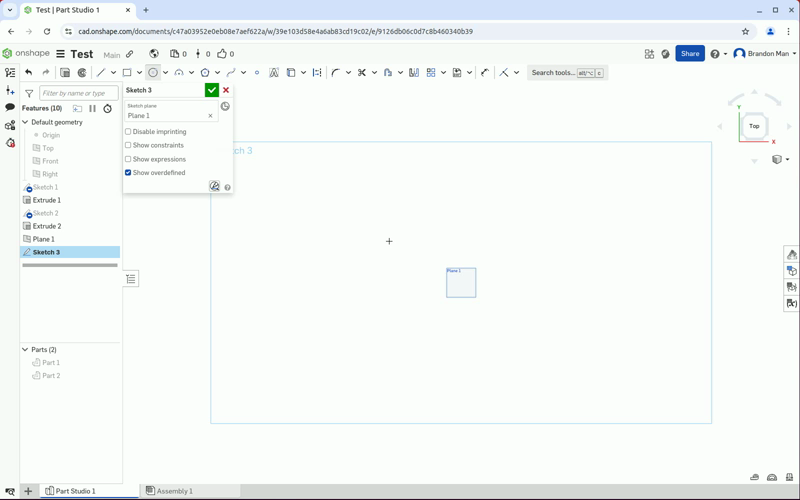
key_up(shift)
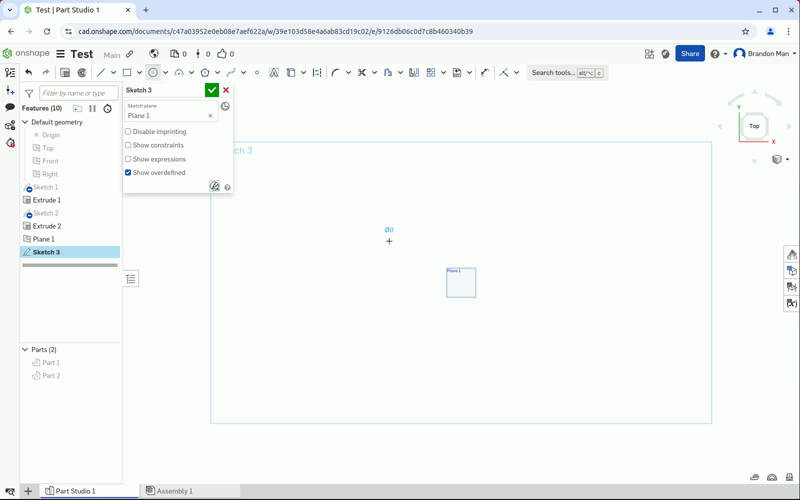
mouse_move(394, 240)
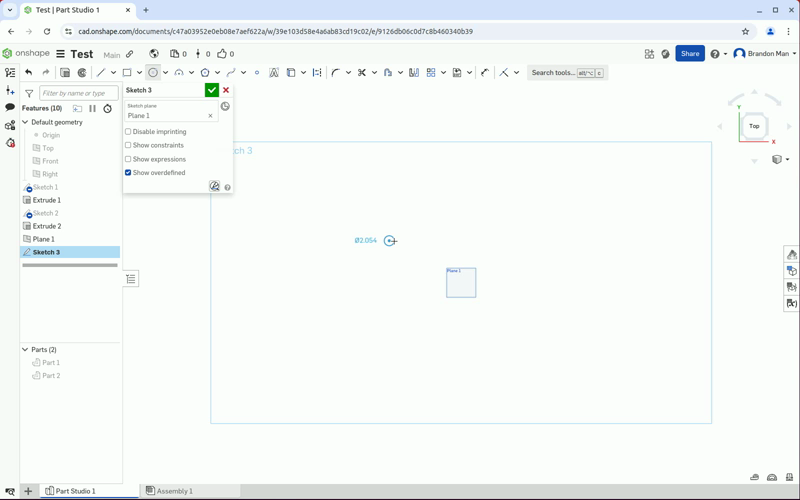
click(394, 240)
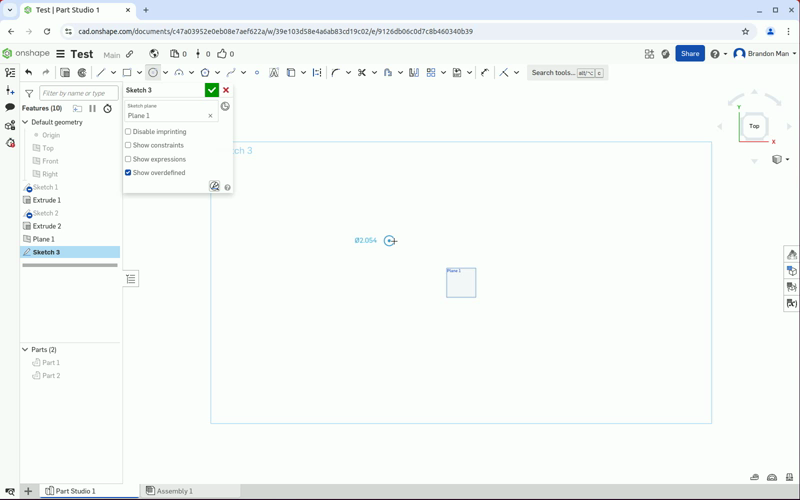
key(esc)
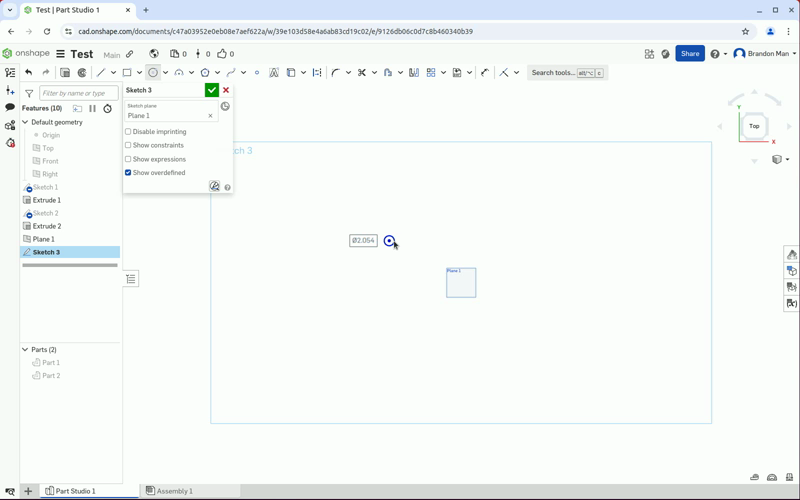
mouse_move(393, 239)
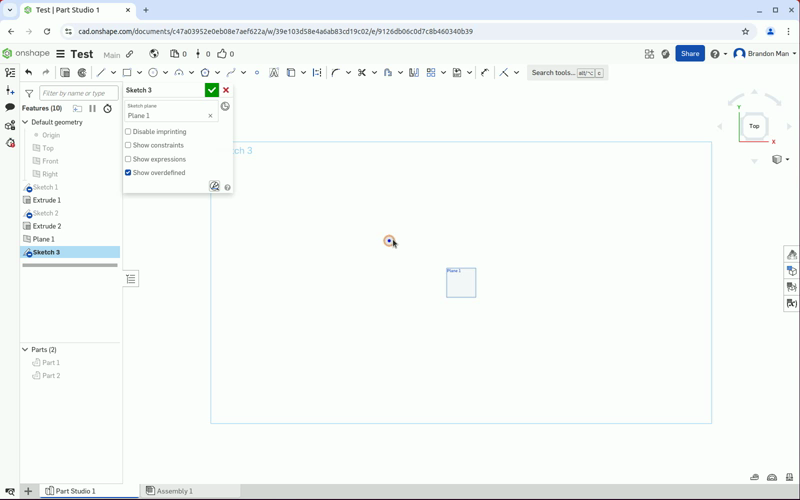
scroll(6)
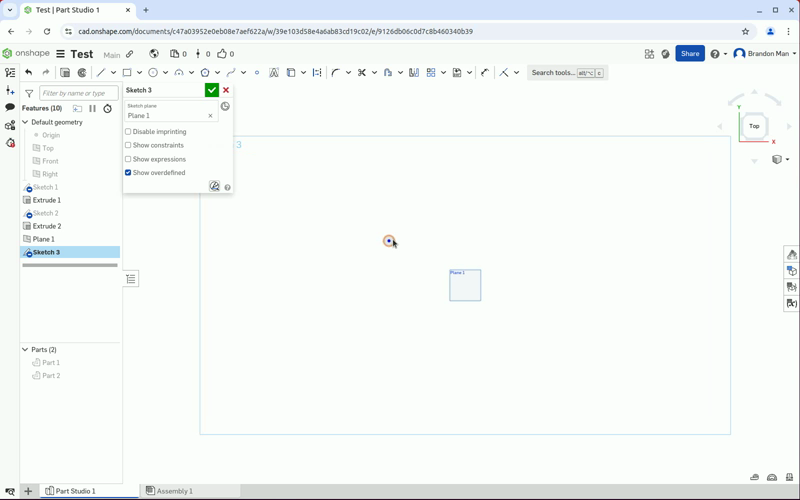
scroll(6)
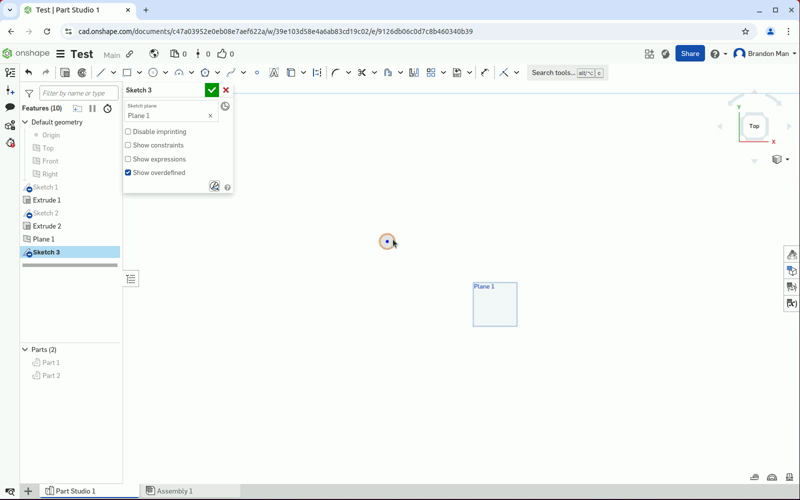
scroll(6)
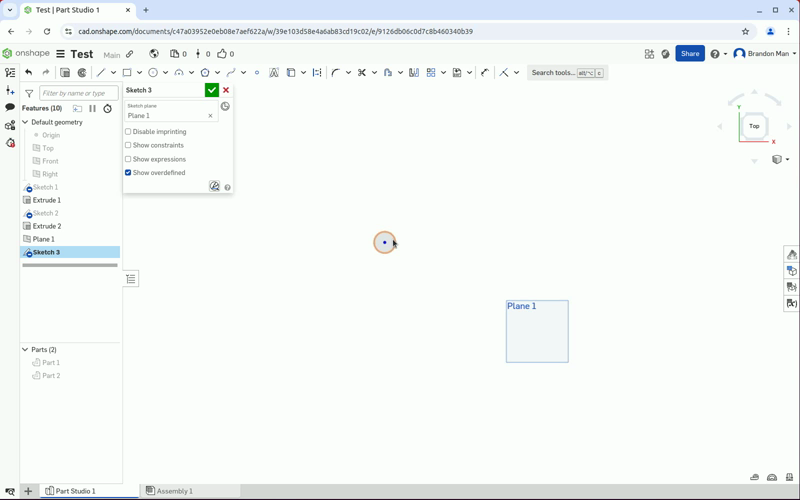
scroll(6)
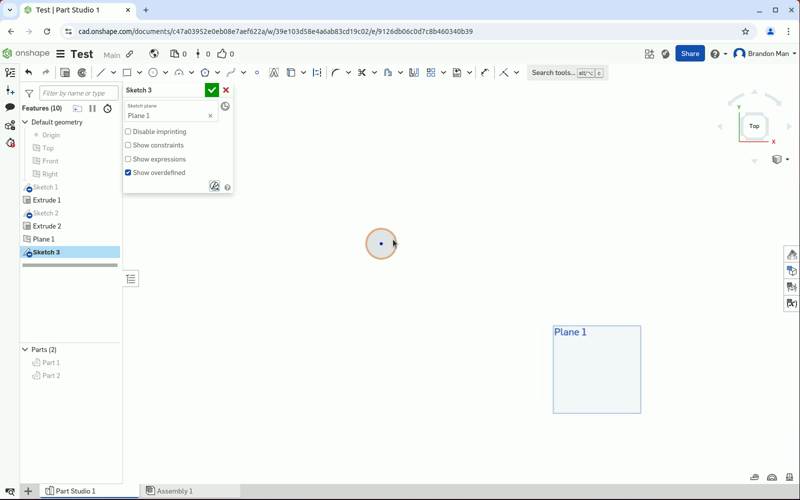
scroll(6)
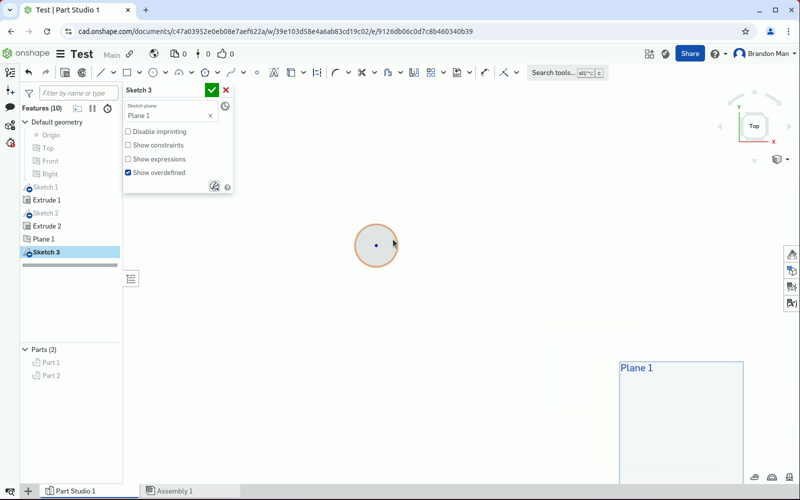
scroll(6)
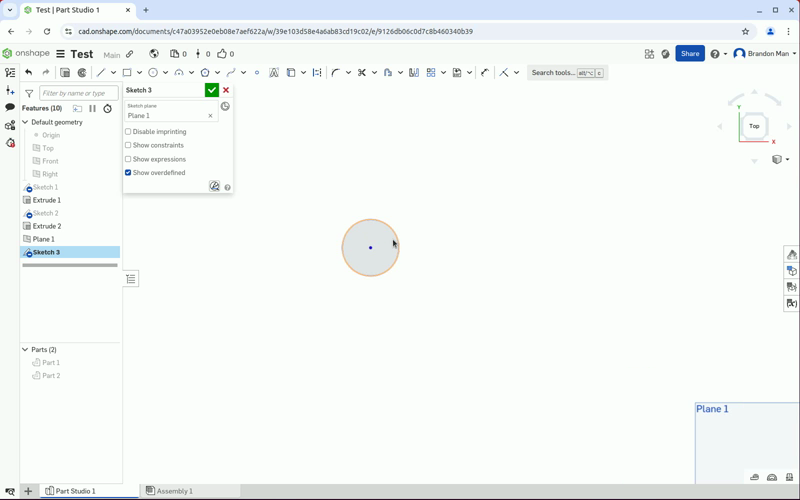
scroll(6)
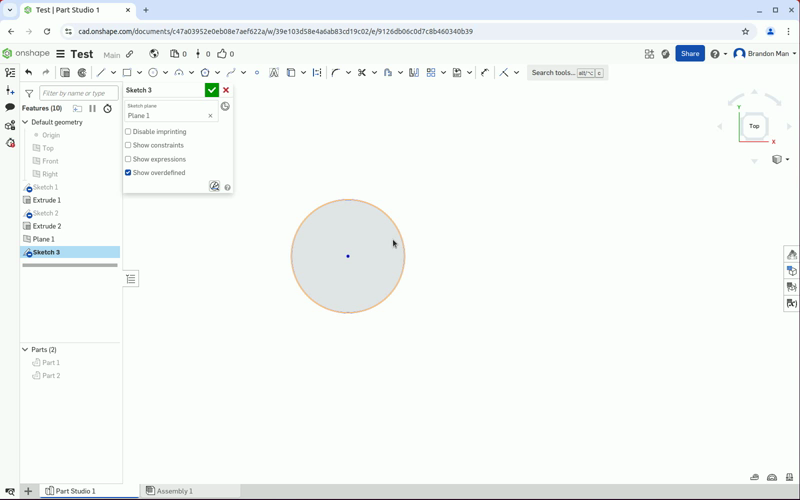
click(393, 239)
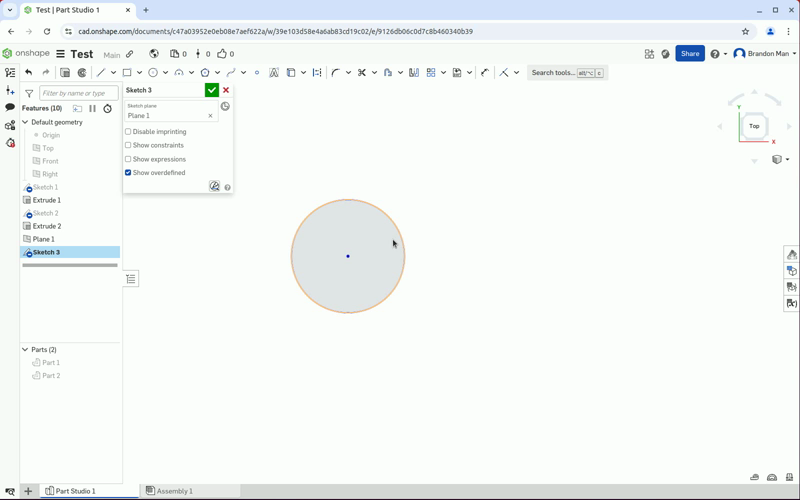
scroll(-6)
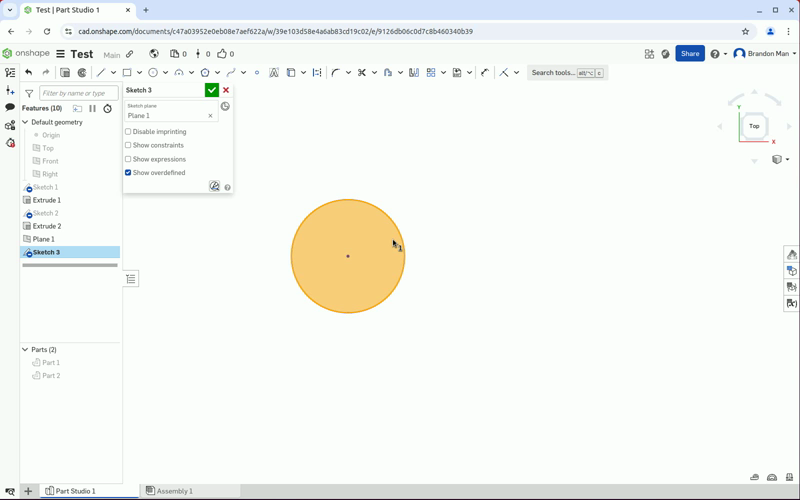
scroll(-6)
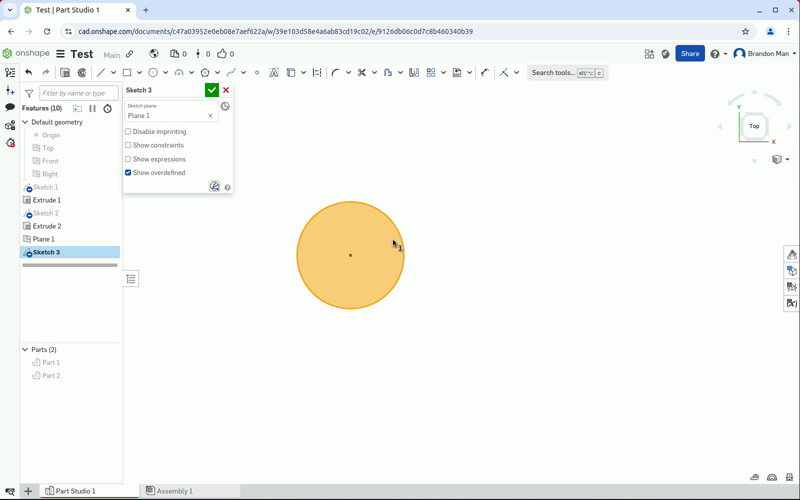
scroll(-6)
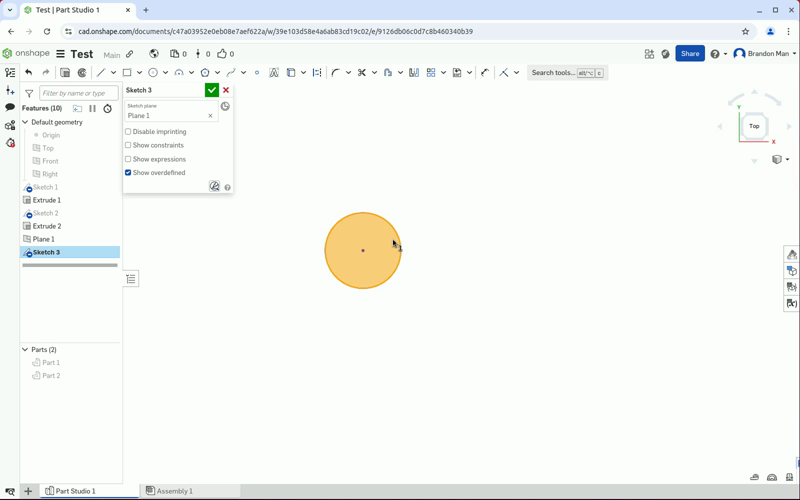
scroll(-6)
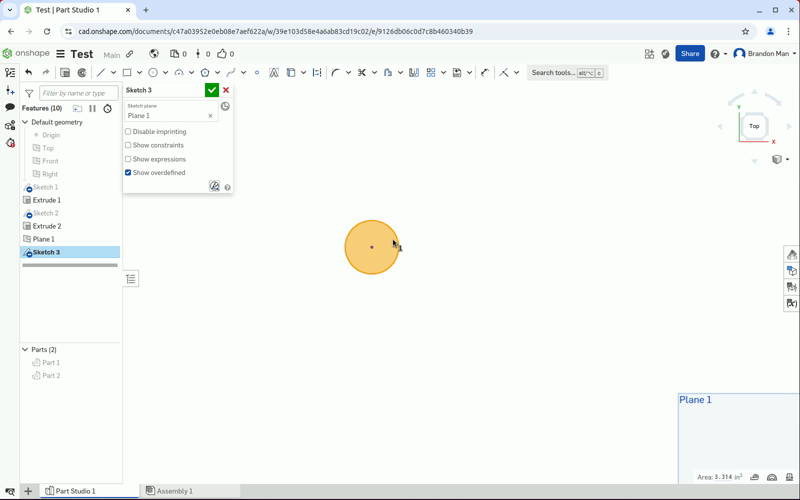
scroll(-6)
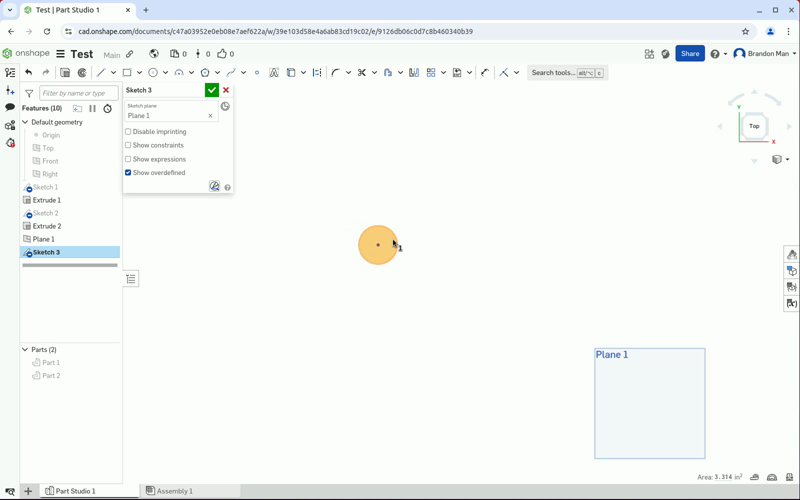
scroll(-6)
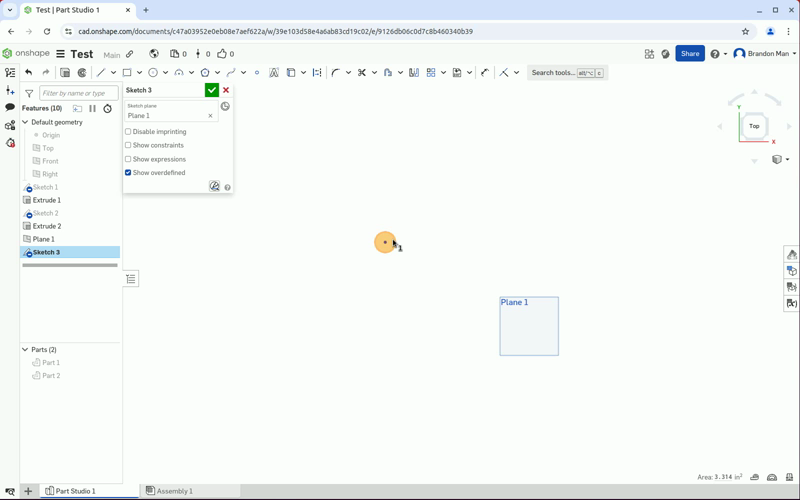
scroll(-6)
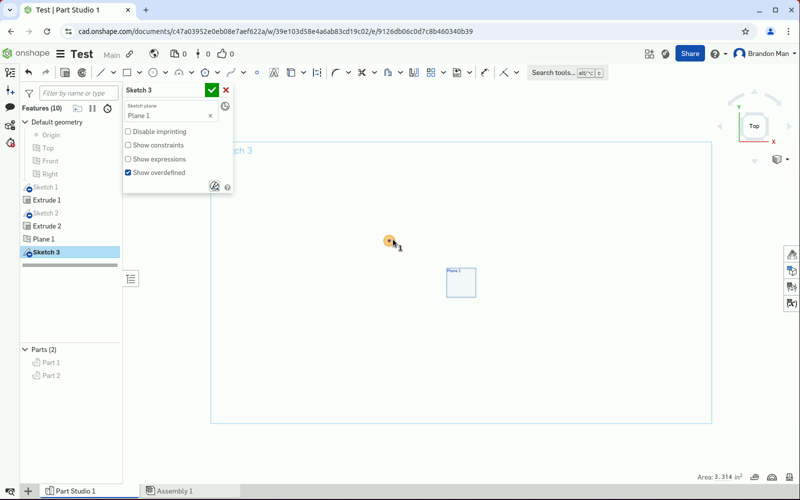
mouse_move(73, 352)
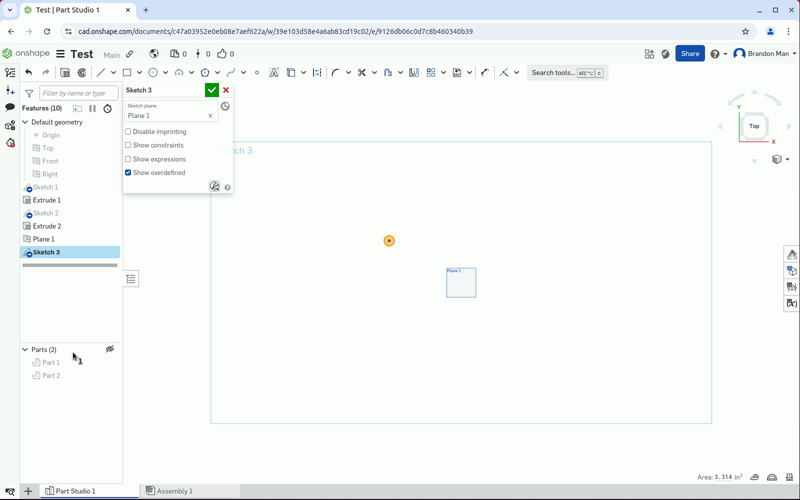
key(shift+y)
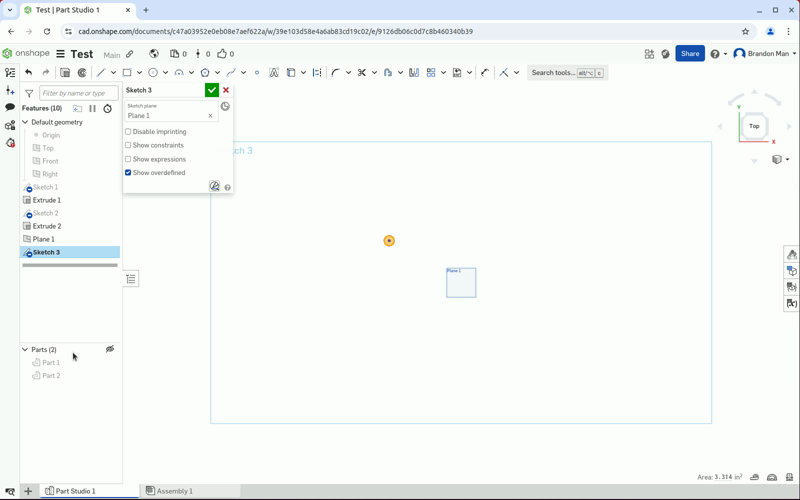
key(shift+e)
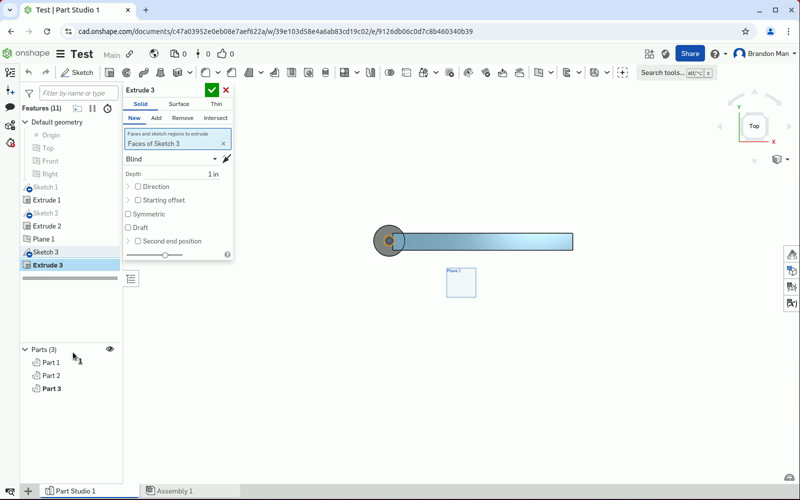
mouse_move(143, 106)
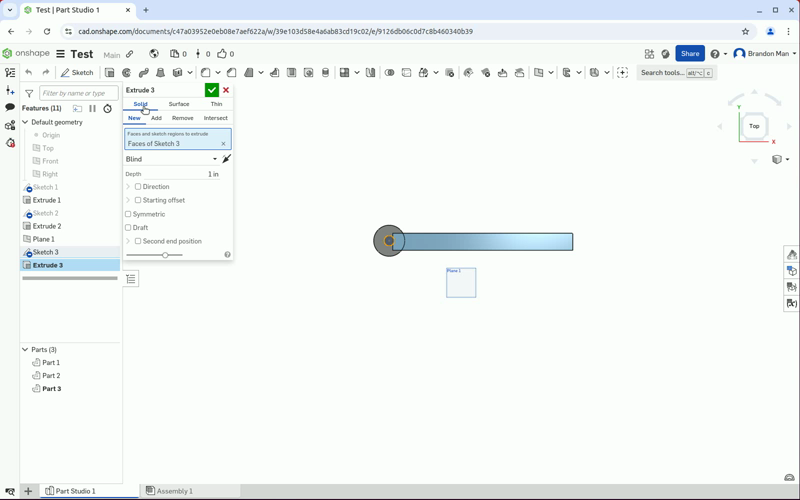
click(143, 106)
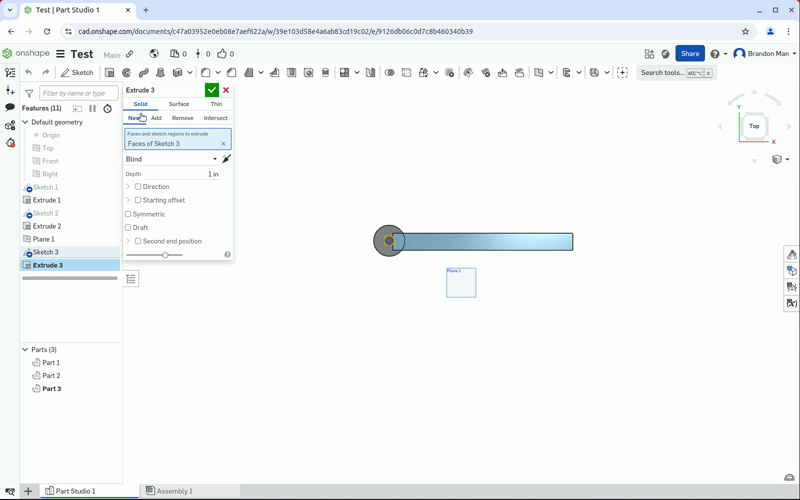
mouse_move(137, 120)
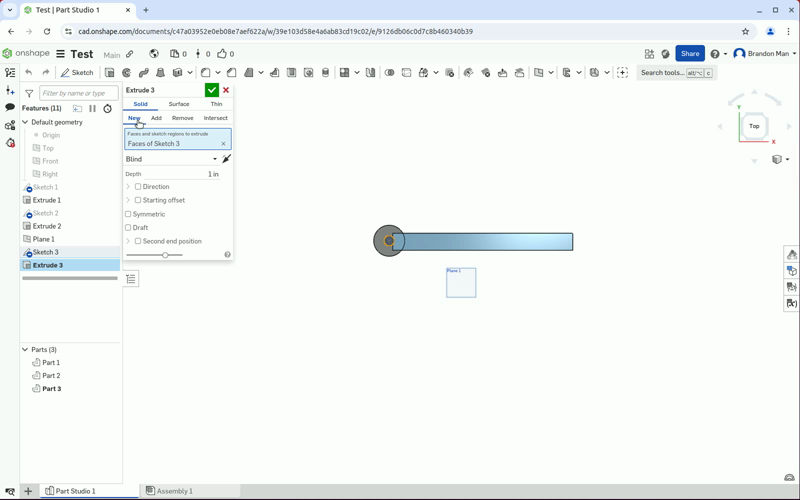
click(137, 120)
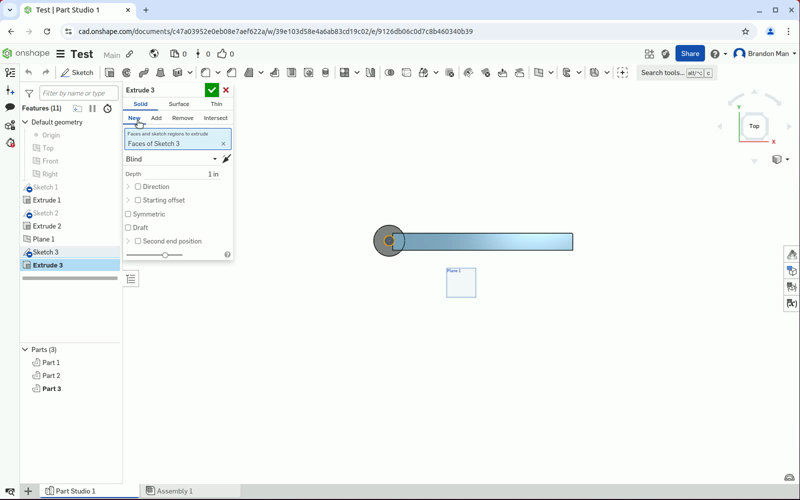
key(tab, 4)
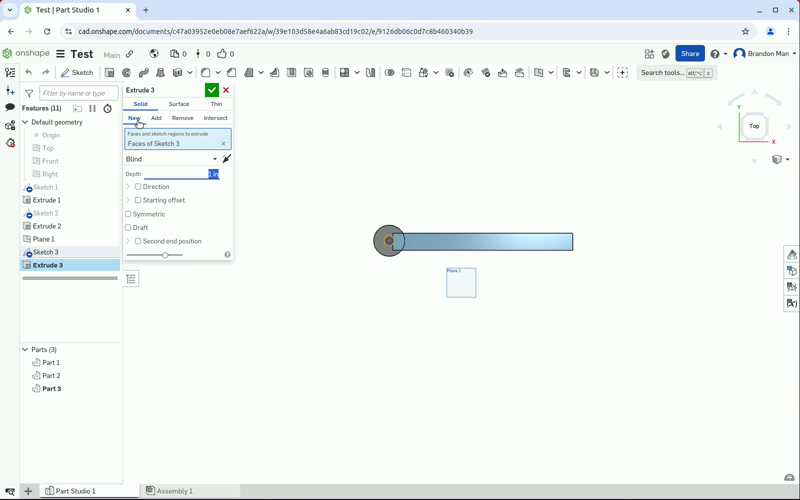
text(2.166)
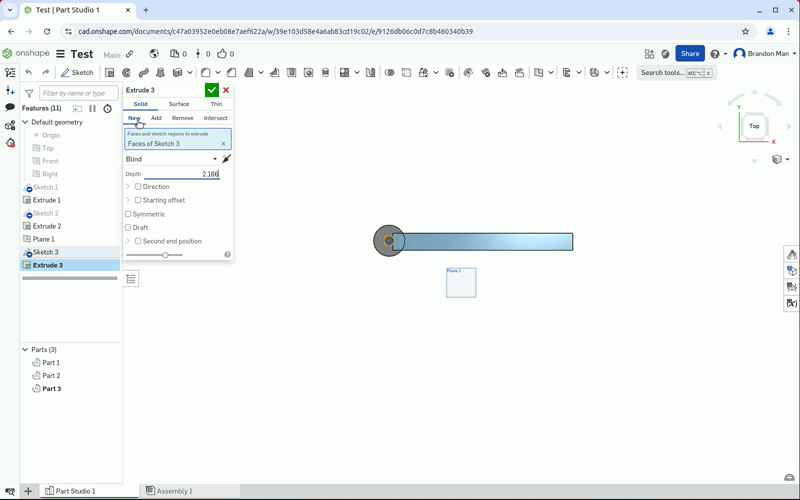
key(enter)
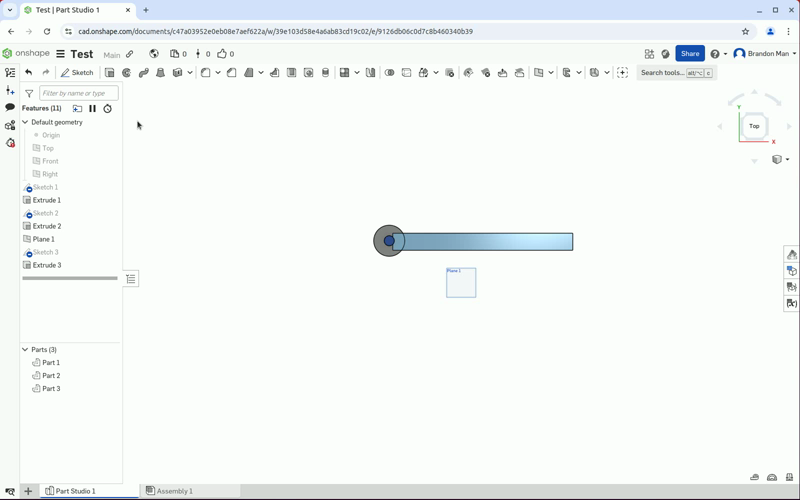
key(shift+h)
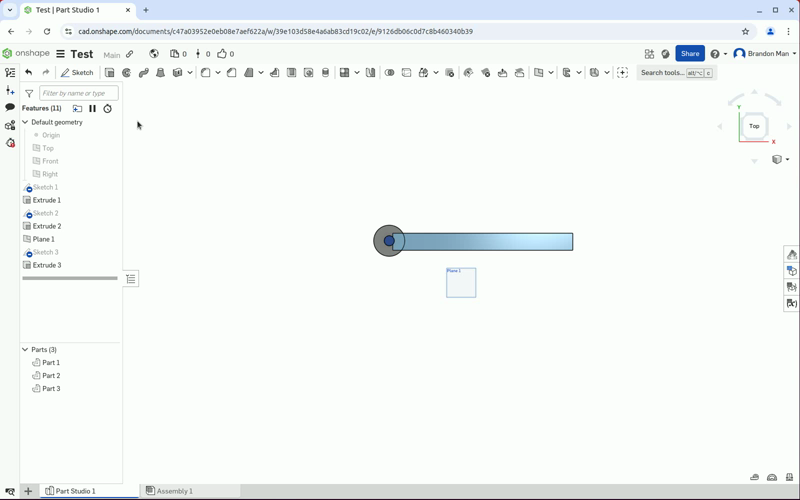
key(shift+h)
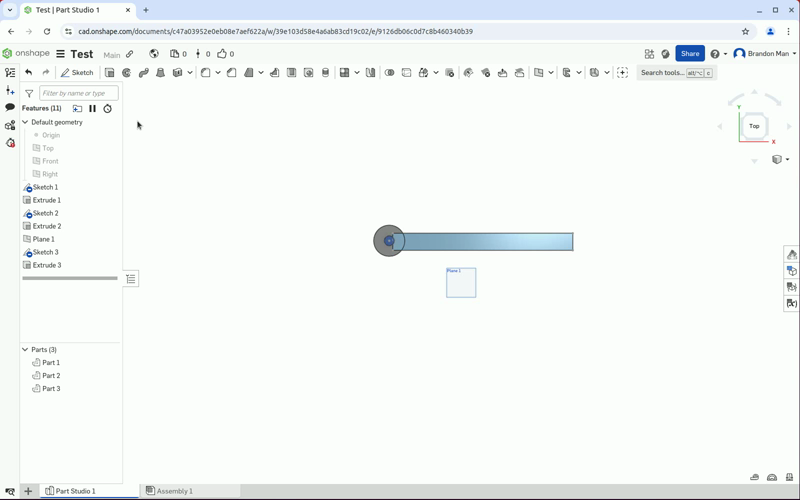
key(shift+7)
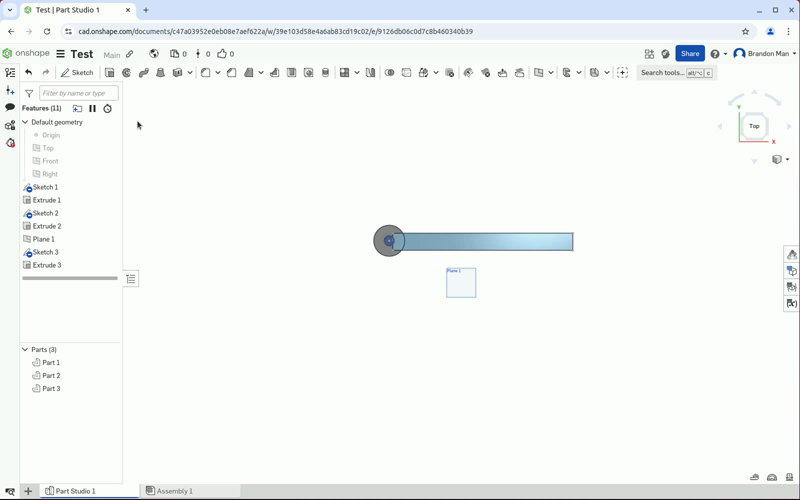
key(up, 3)
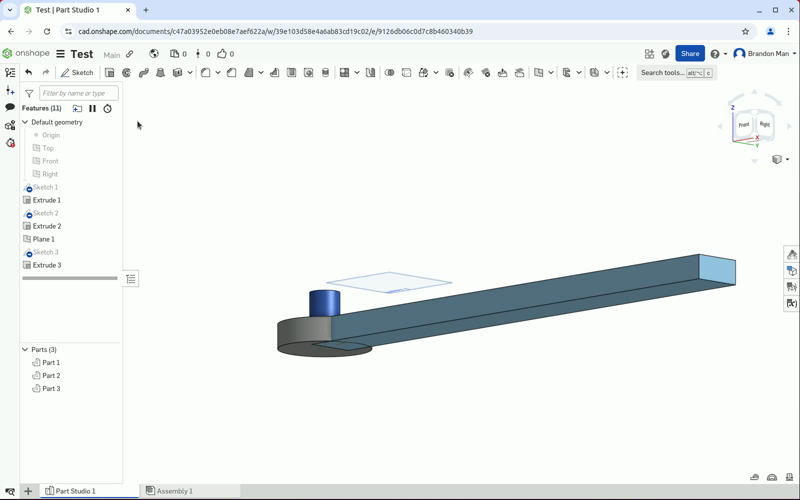
key(left, 3)
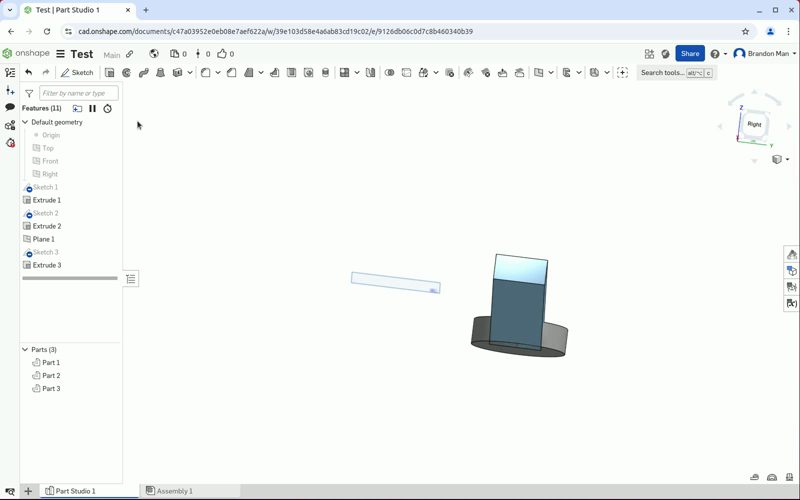
key(right, 3)
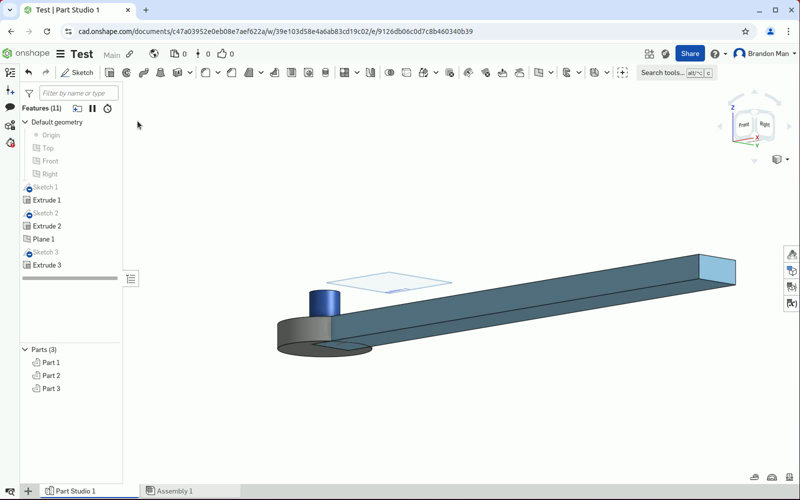
key(down, 3)
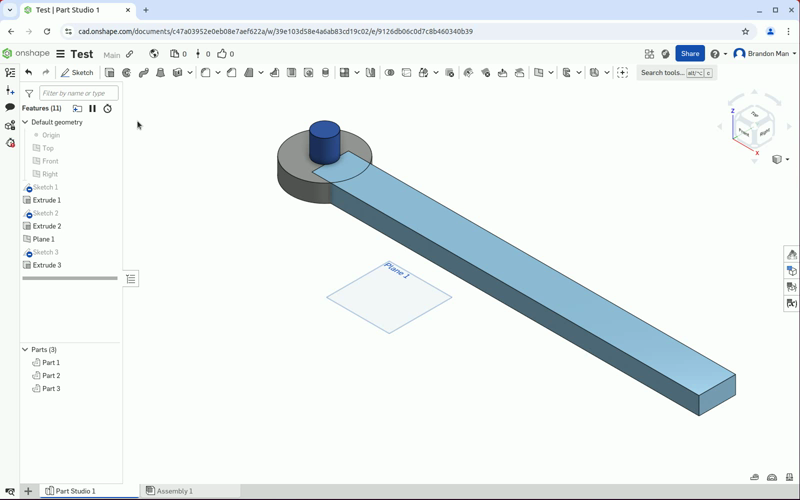
mouse_move(73, 189)
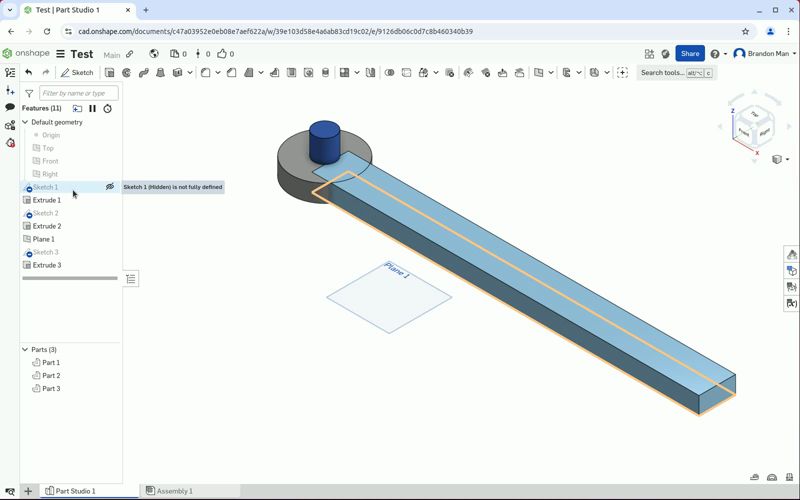
click(73, 189)